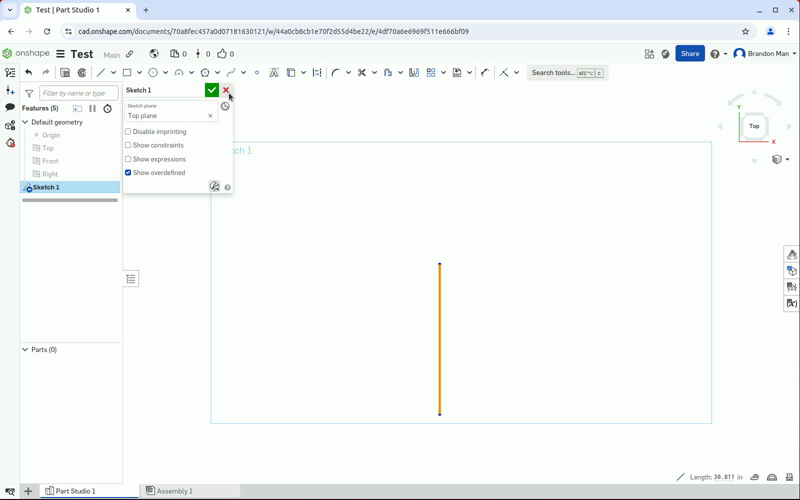
key(shift+h)
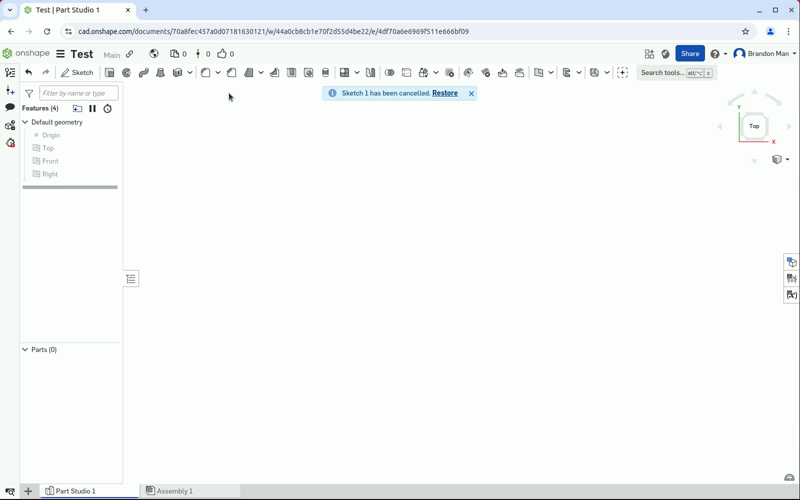
mouse_move(73, 352)
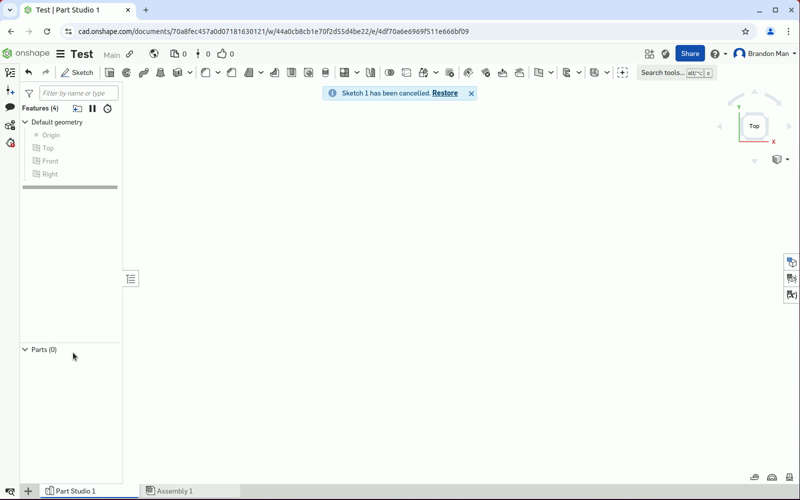
key(y)
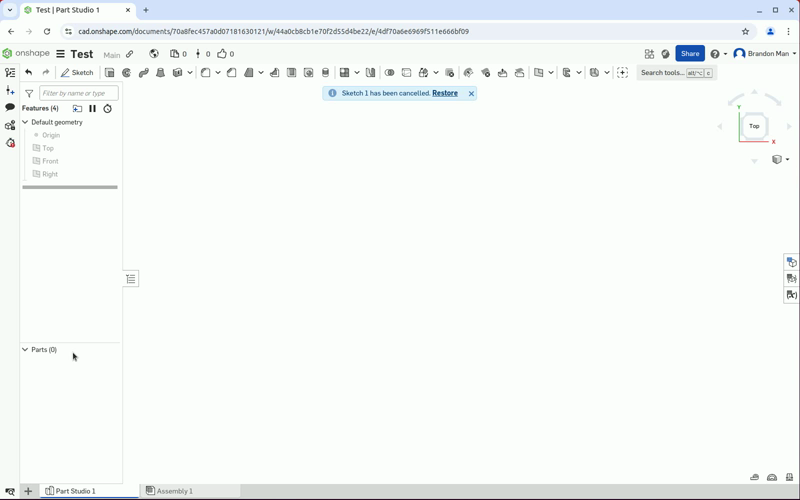
key(shift+p)
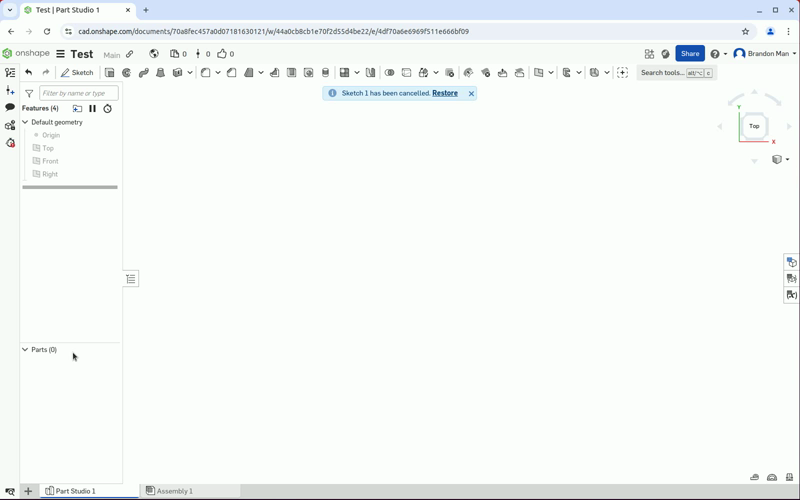
key(space)
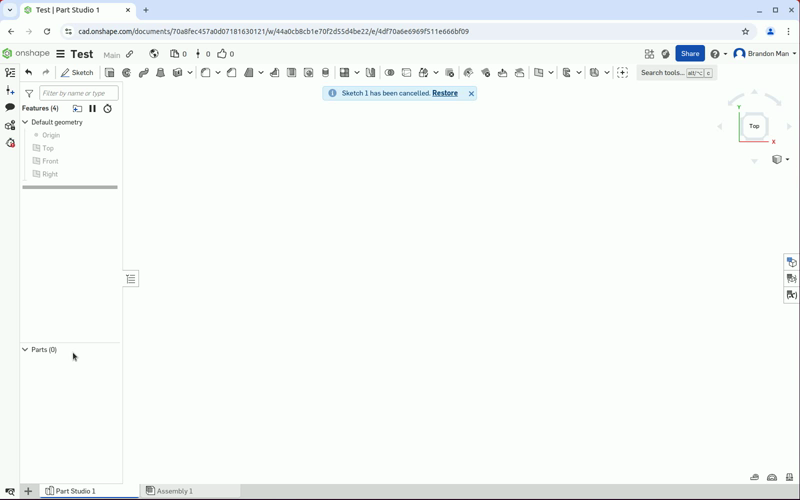
key_down(shift)
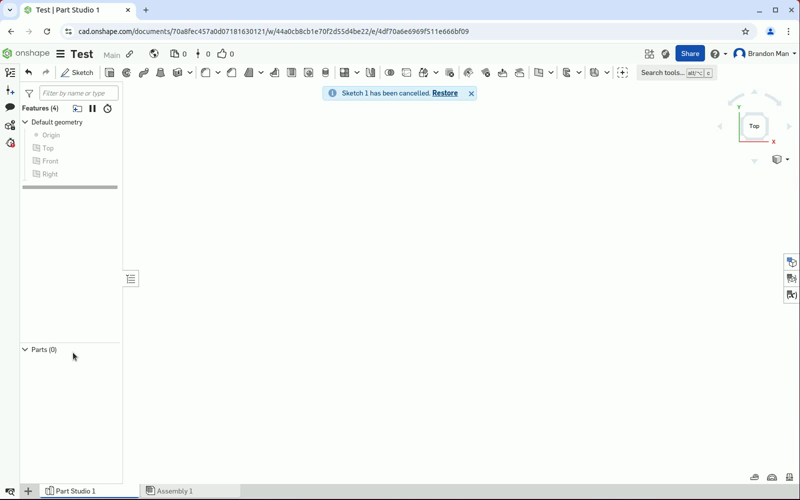
key(up)
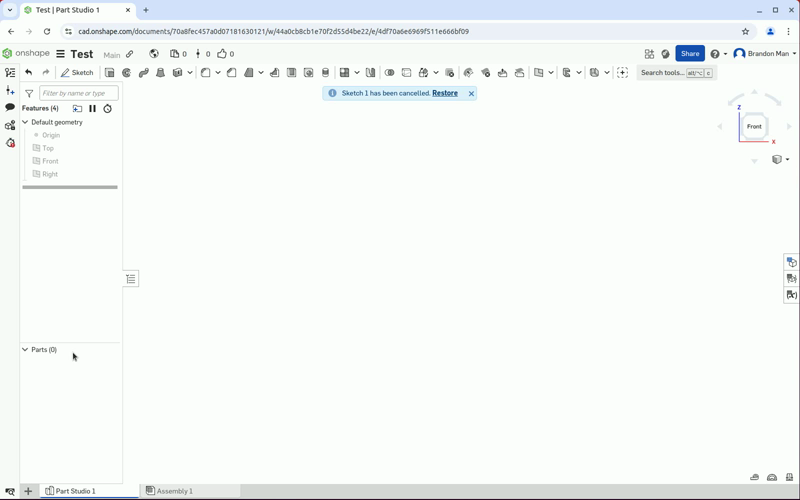
key_up(shift)
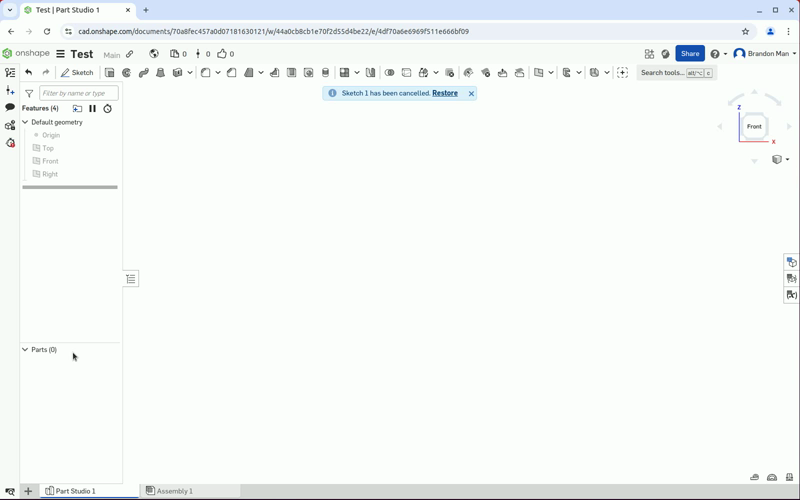
key(space)
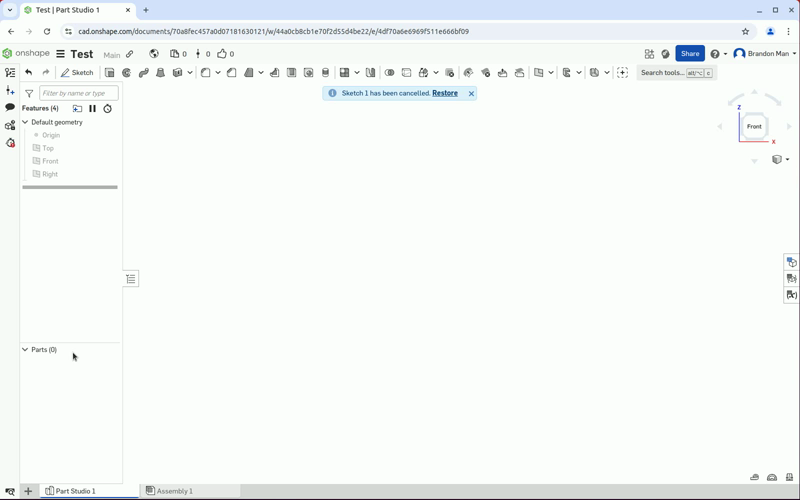
key_down(shift)
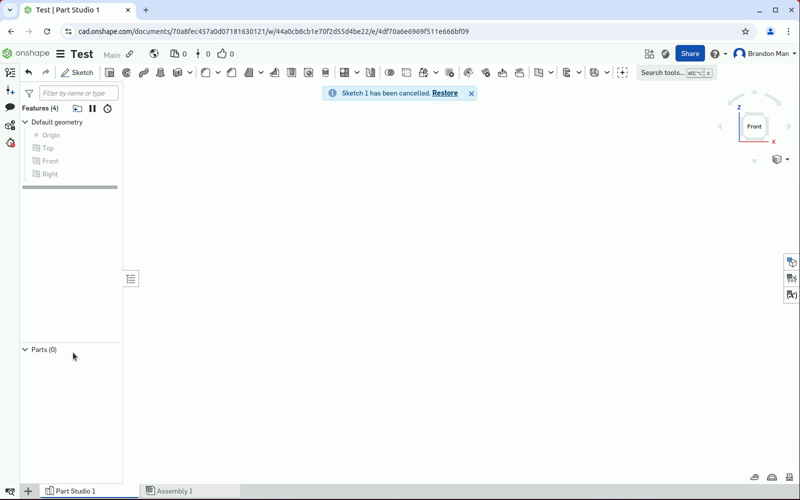
key(left)
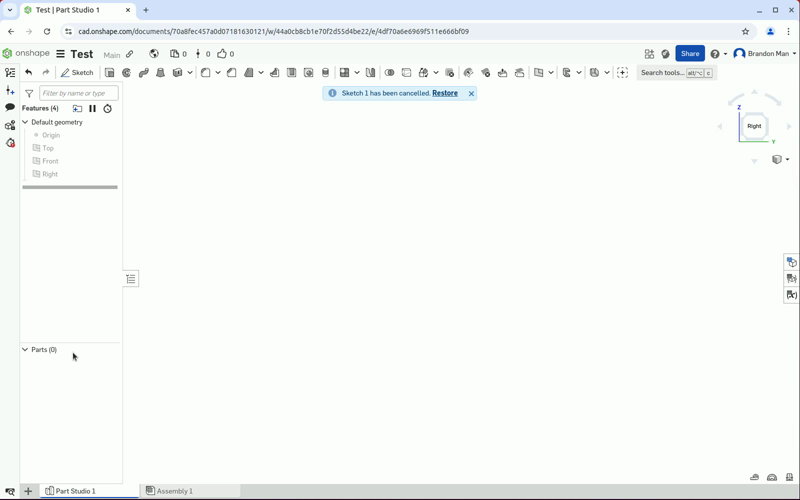
key_up(shift)
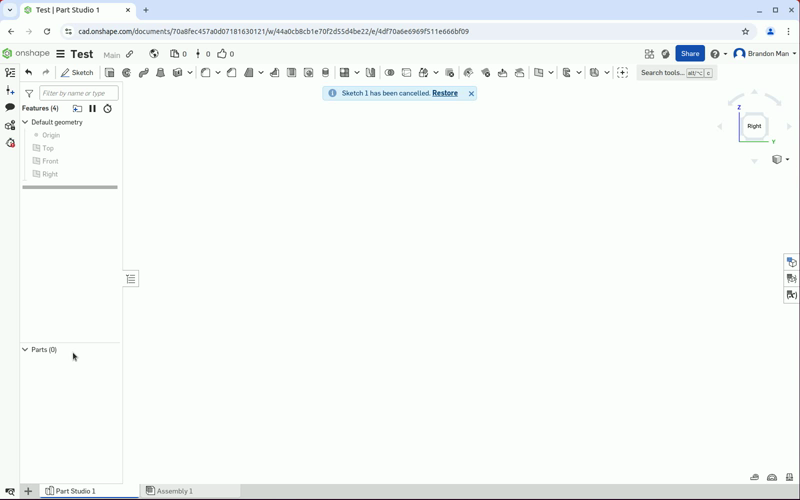
mouse_move(73, 352)
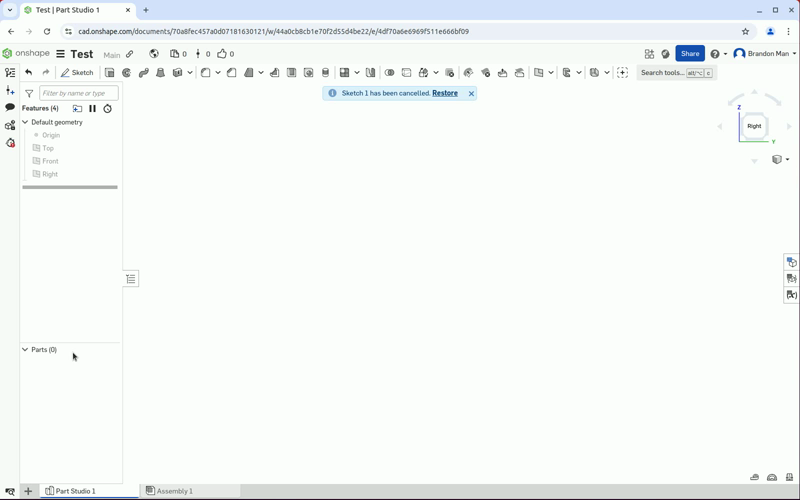
key(shift+y)
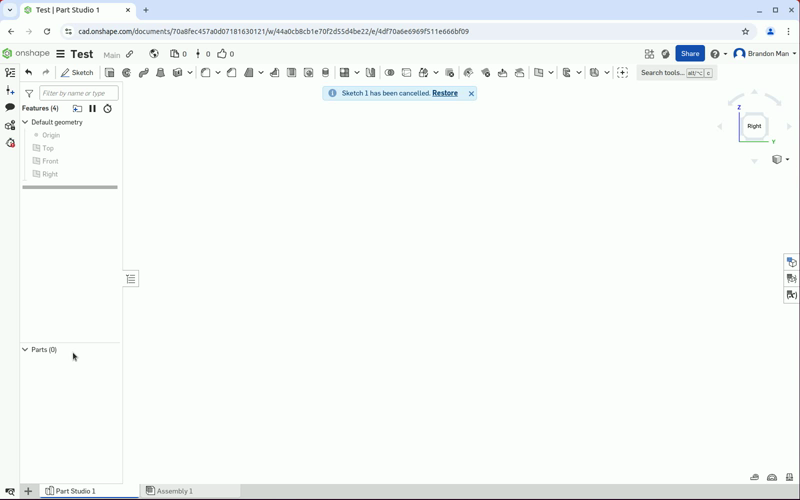
key(shift+s)
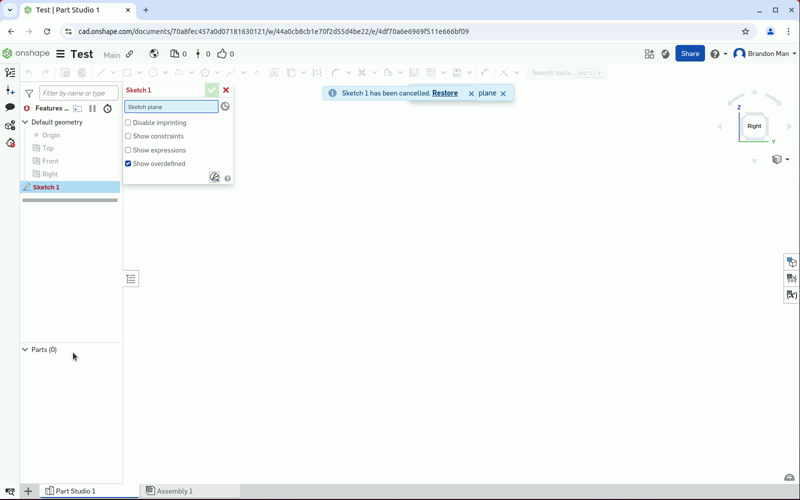
mouse_move(73, 176)
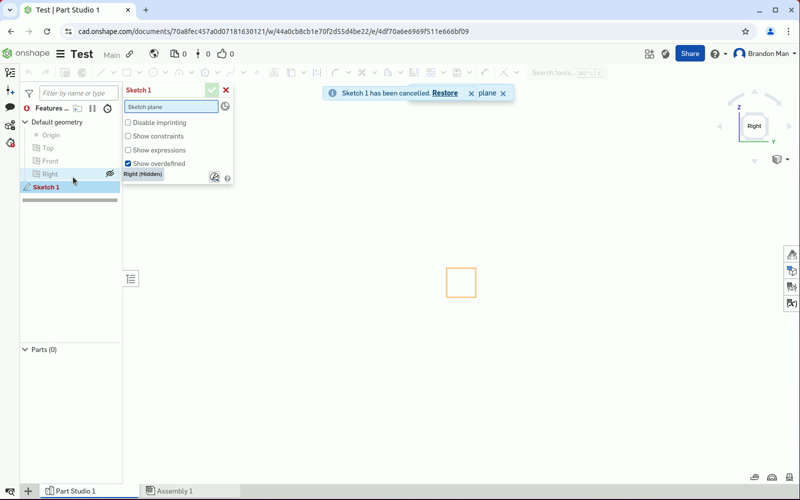
click(73, 176)
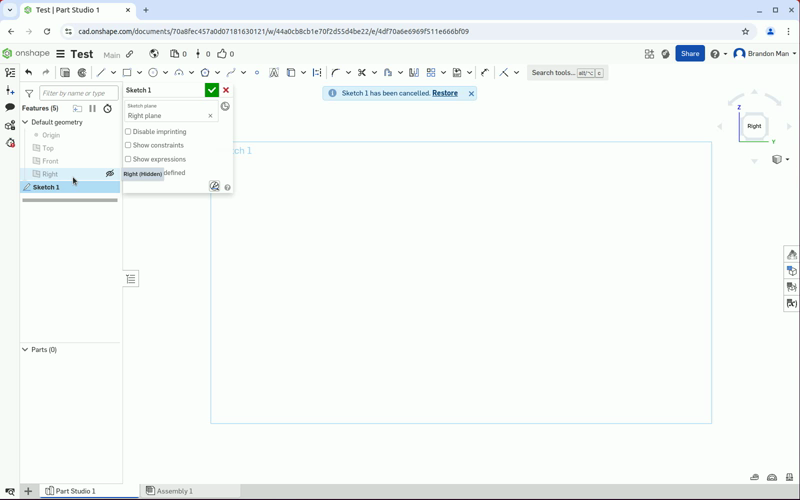
mouse_move(73, 352)
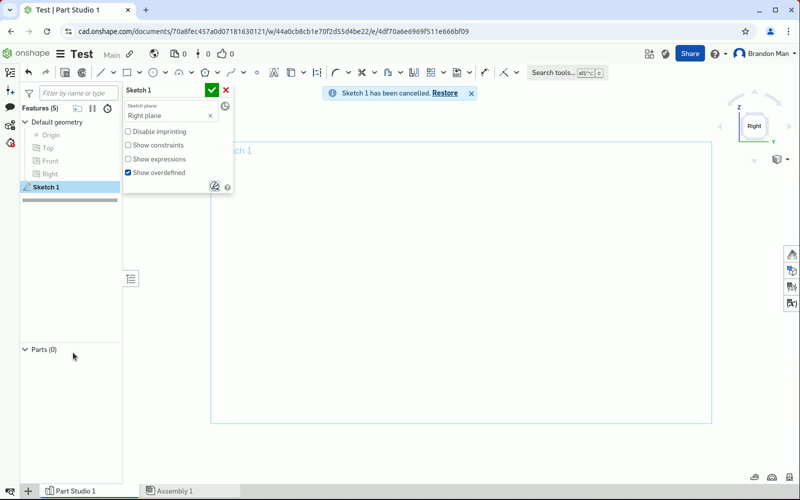
key(y)
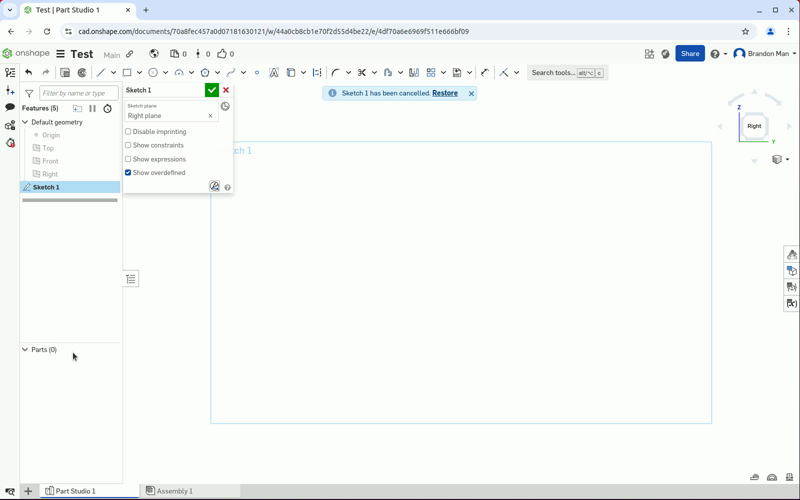
key(l)
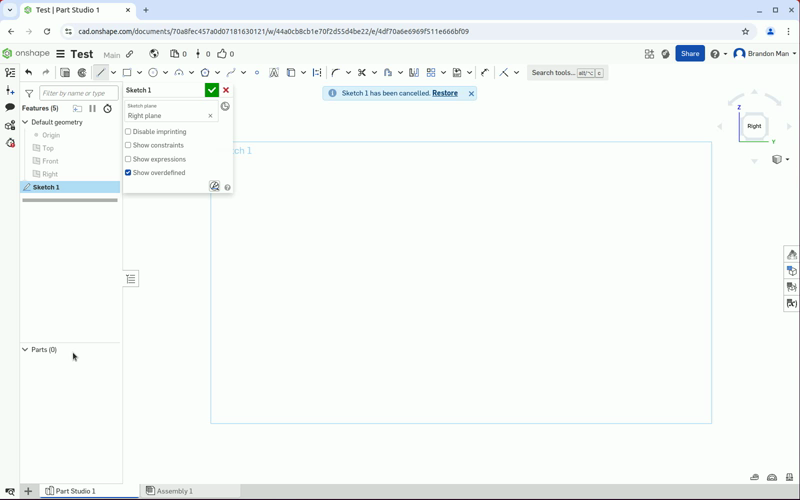
key_down(shift)
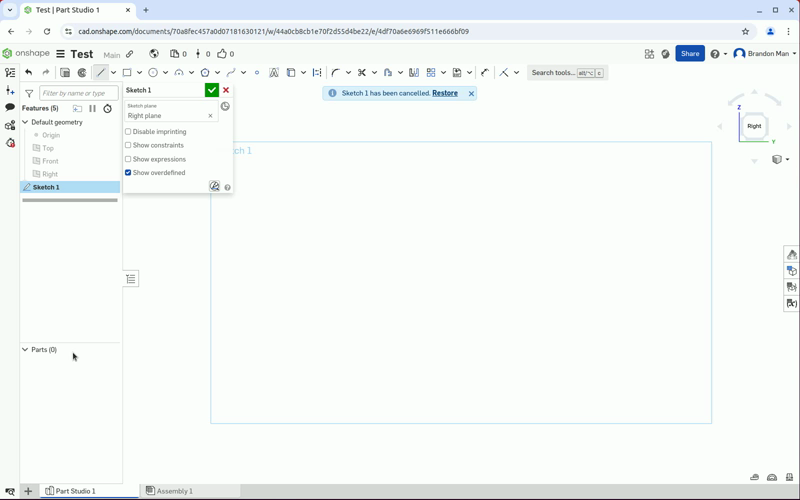
mouse_move(423, 375)
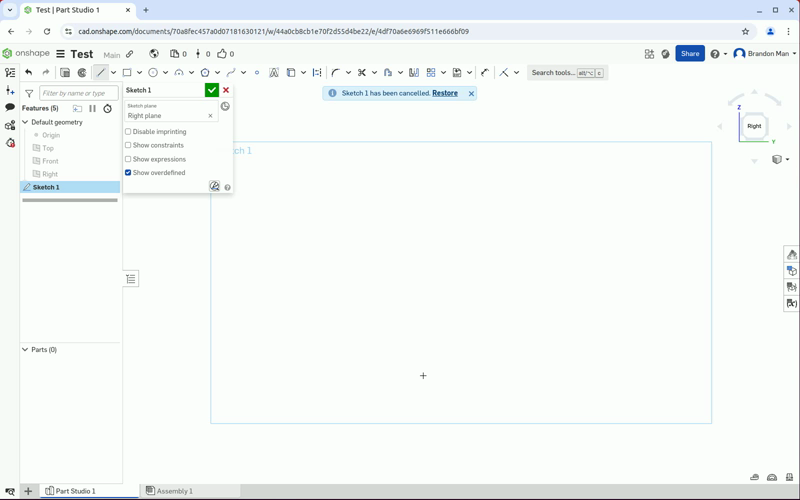
click(423, 375)
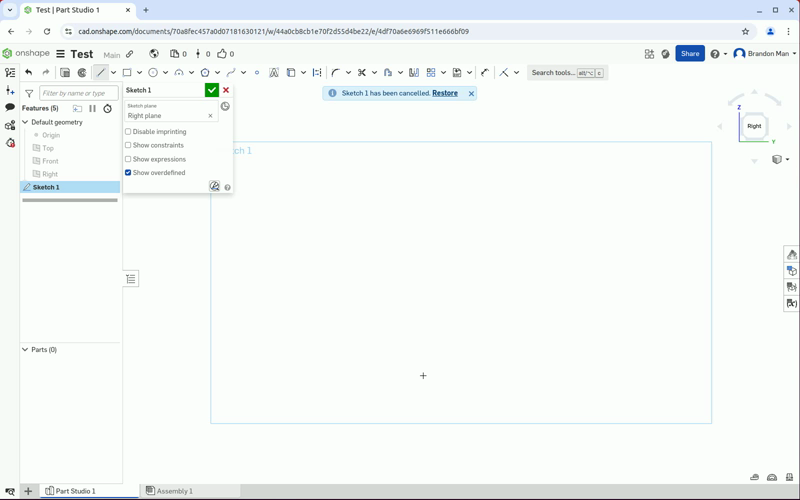
key_up(shift)
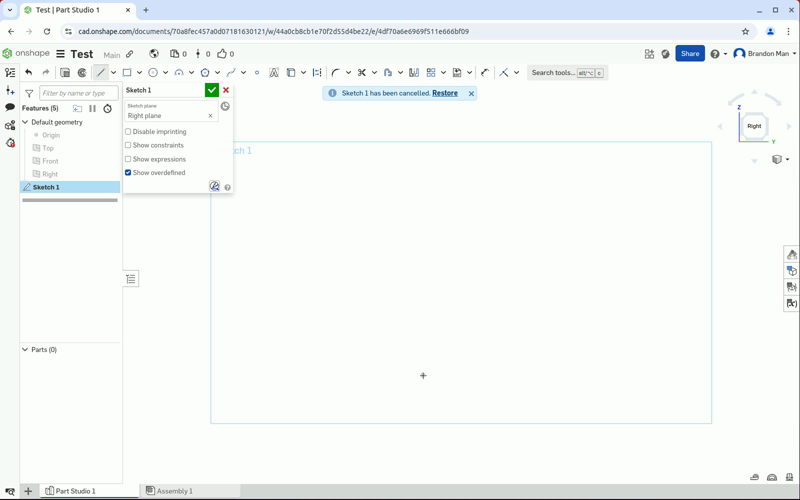
key_down(shift)
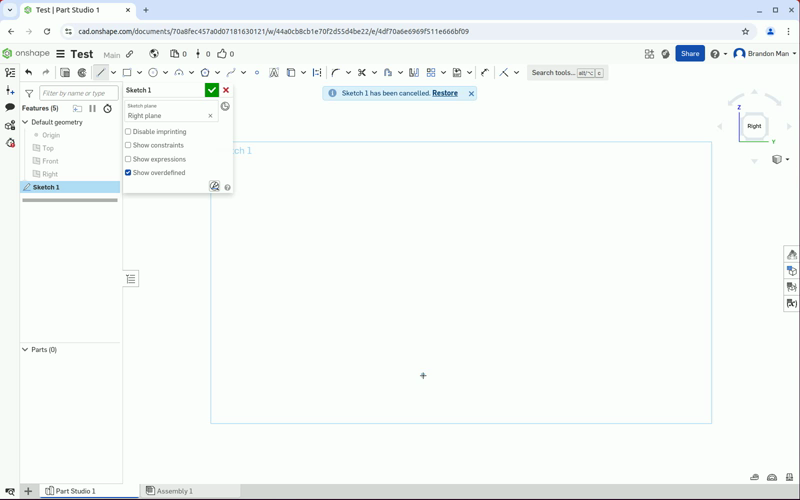
mouse_move(545, 375)
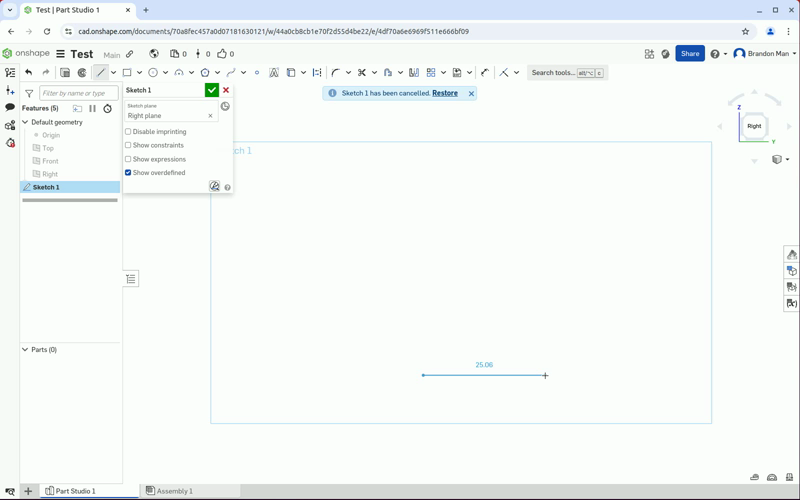
click(545, 375)
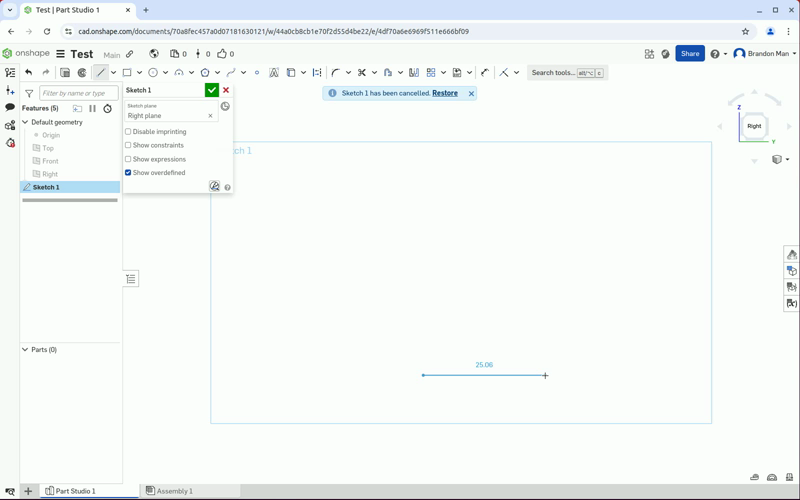
key_up(shift)
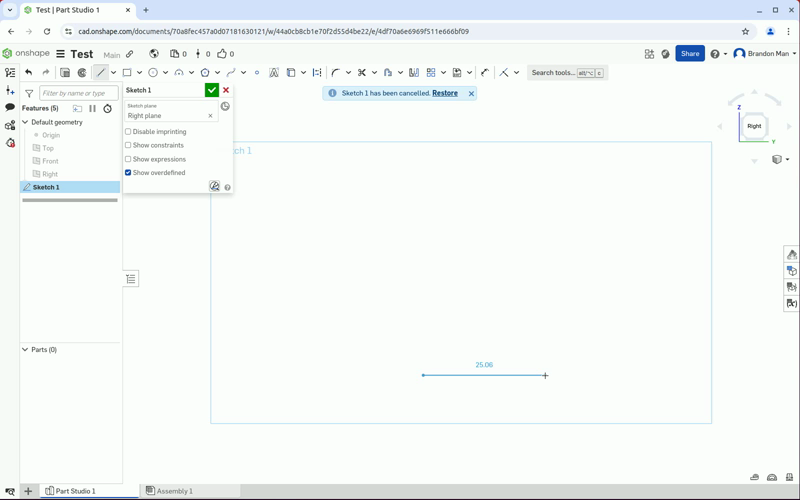
key_down(shift)
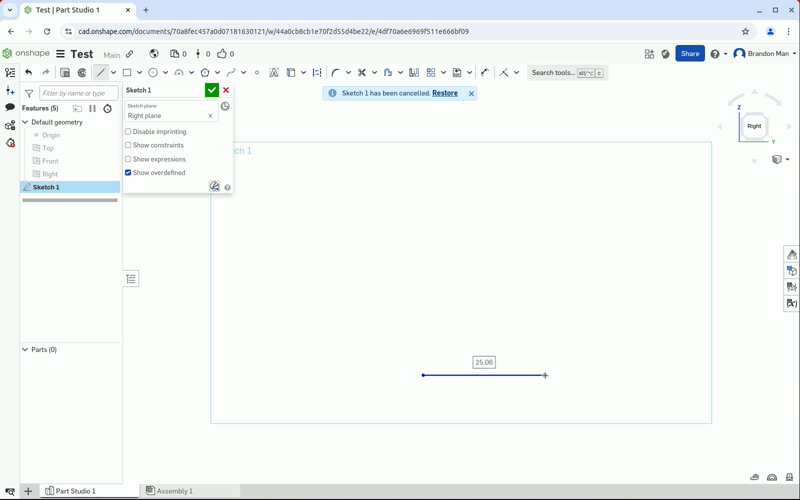
mouse_move(545, 216)
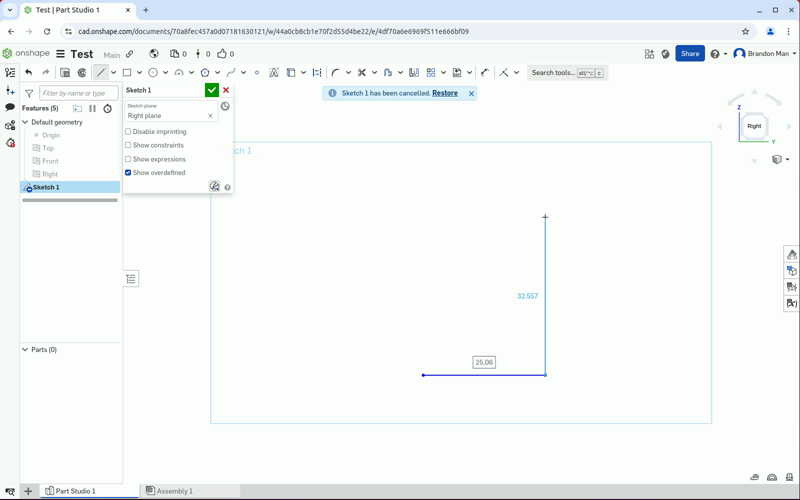
click(545, 216)
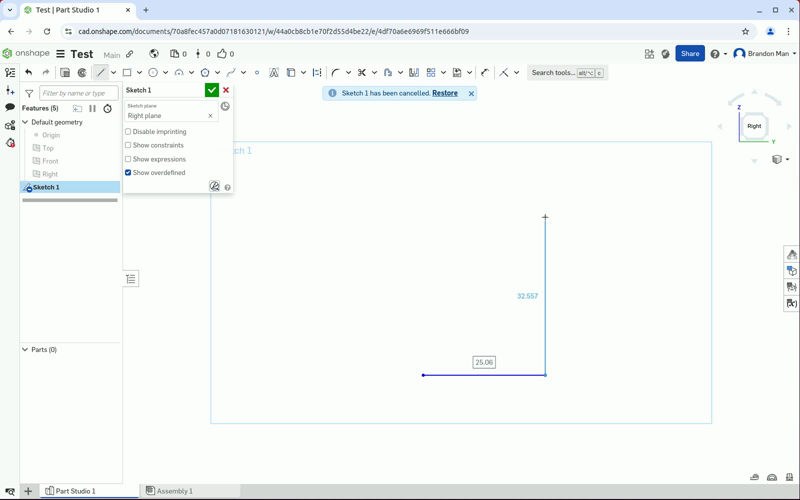
key_up(shift)
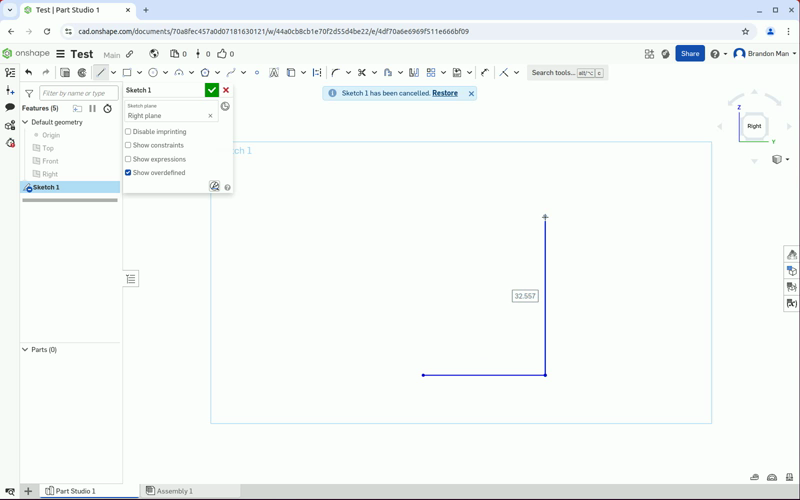
key_down(shift)
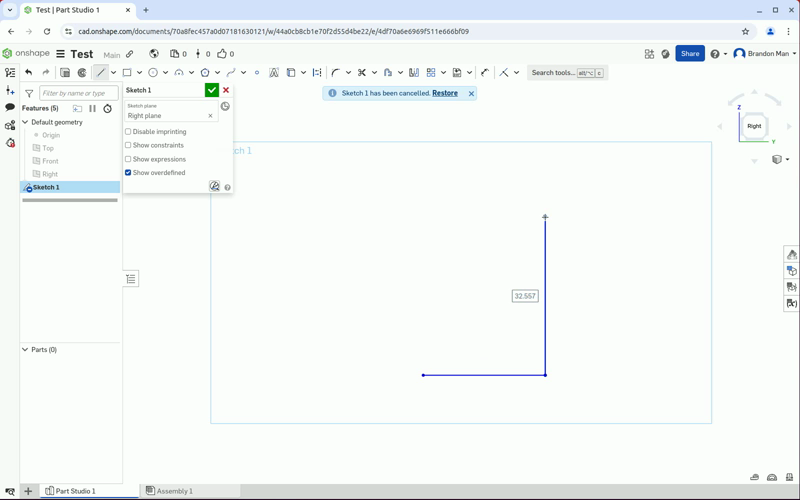
mouse_move(423, 216)
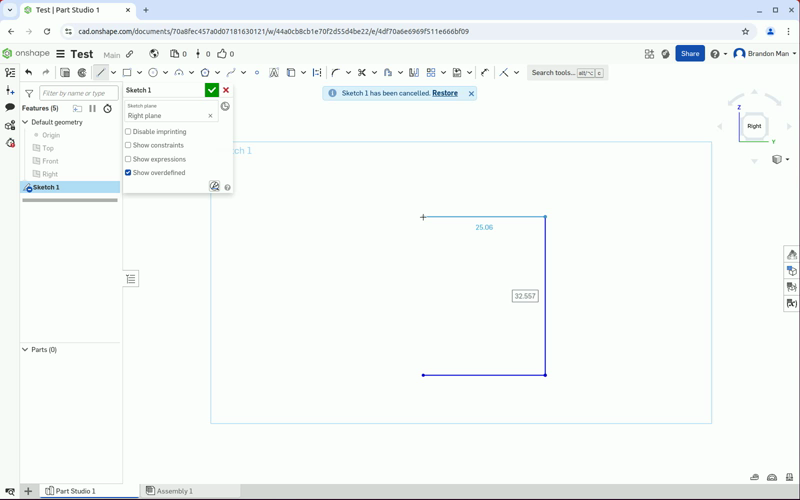
click(423, 216)
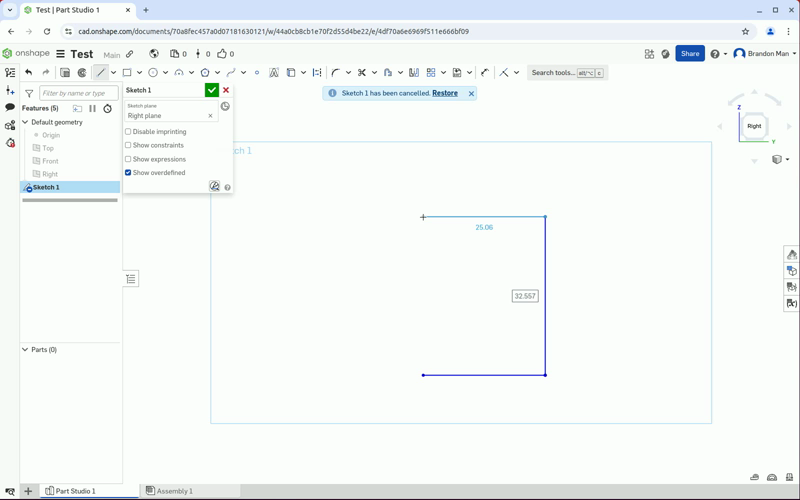
key_up(shift)
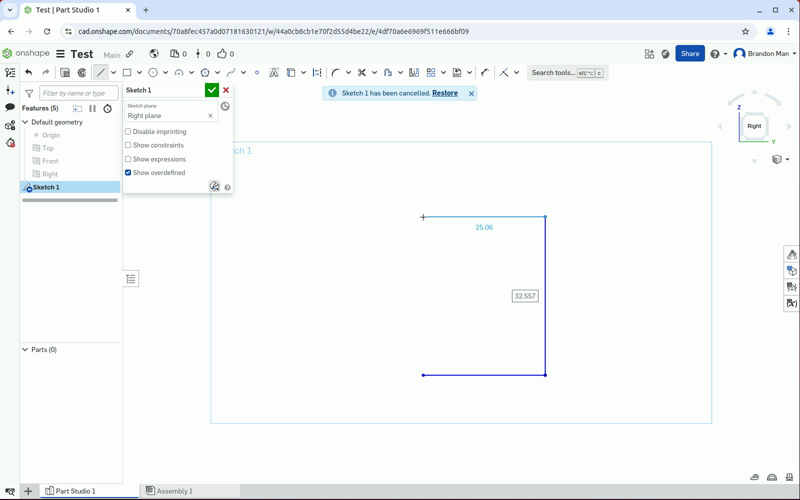
key_down(shift)
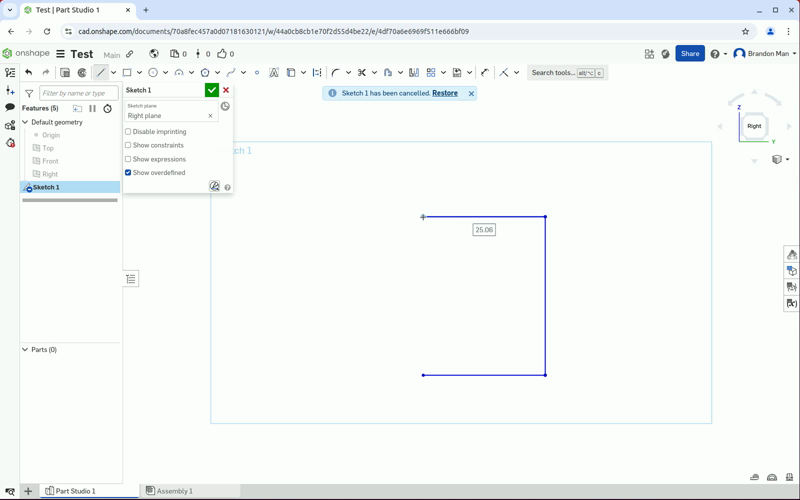
mouse_move(423, 375)
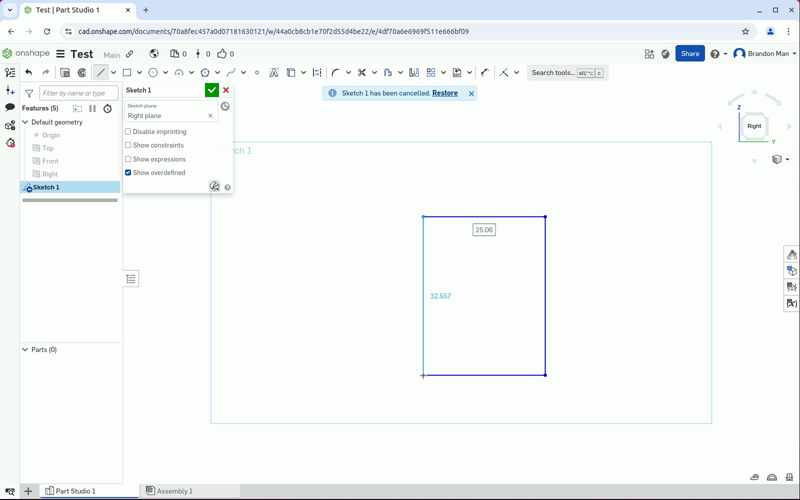
key_up(shift)
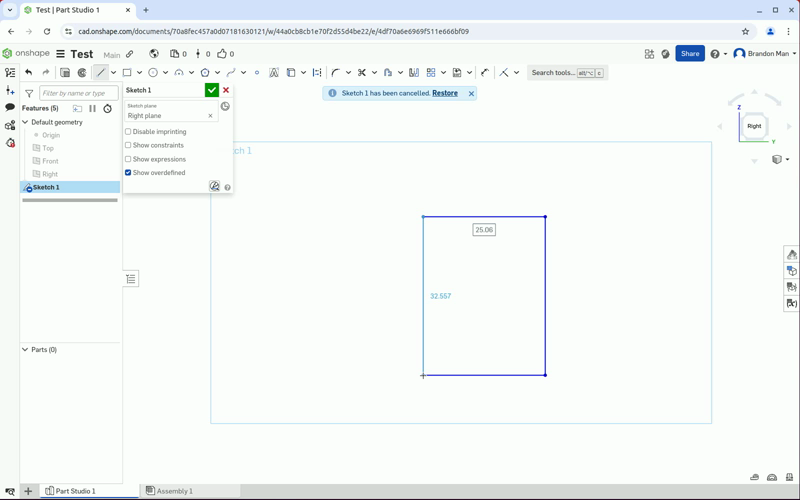
click(423, 375)
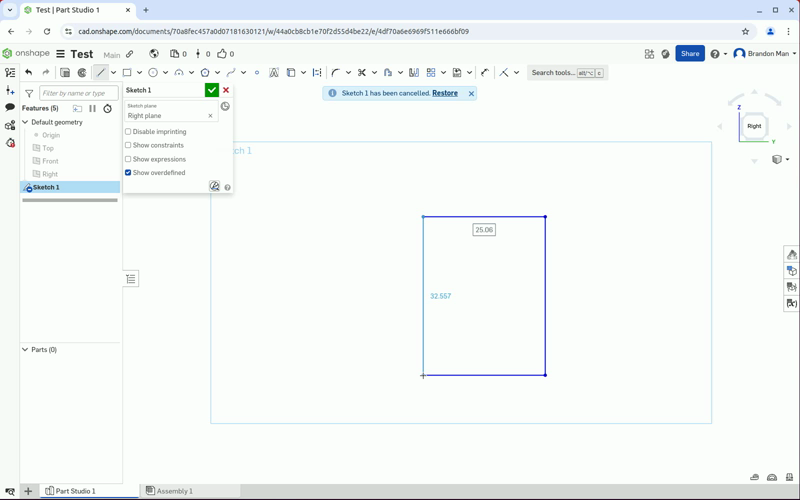
key(esc)
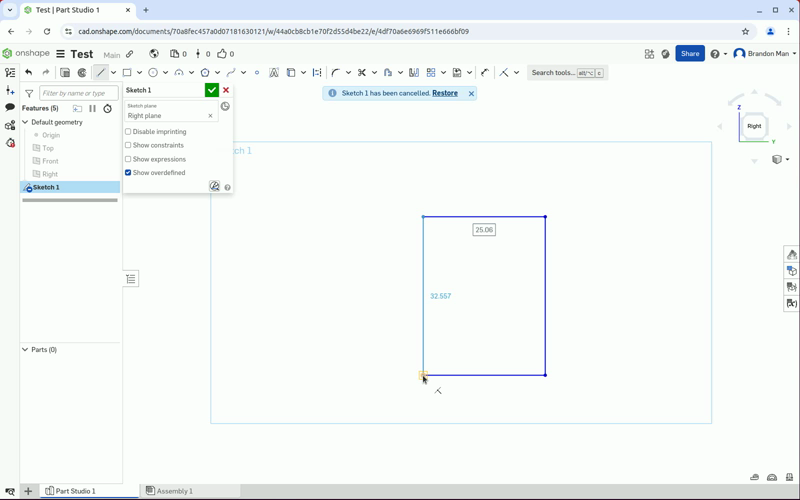
mouse_move(528, 233)
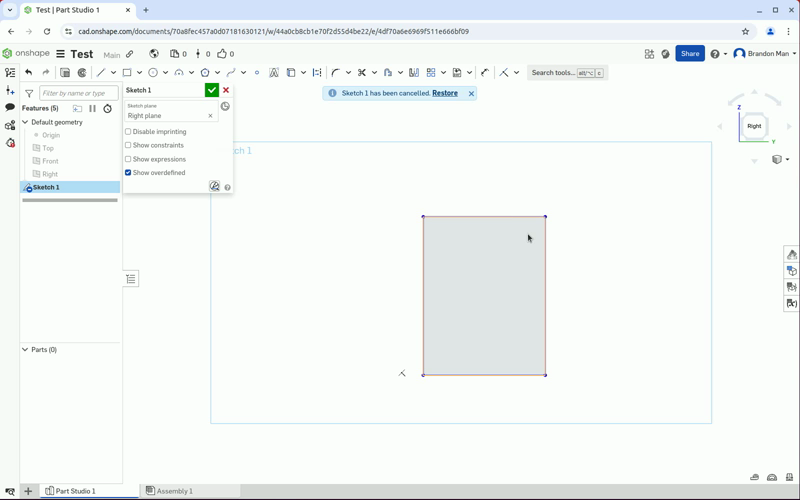
click(528, 233)
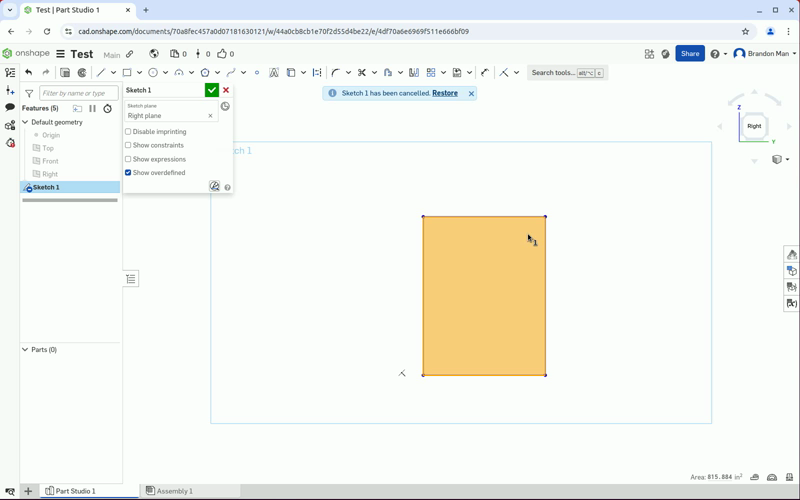
mouse_move(73, 352)
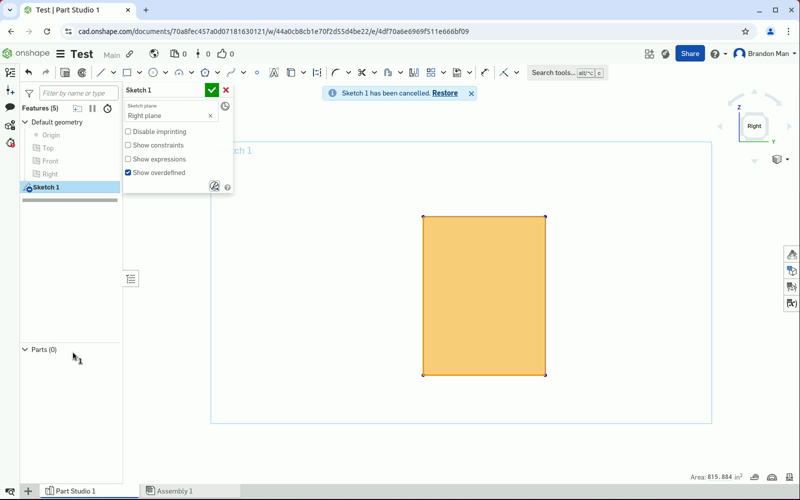
key(shift+y)
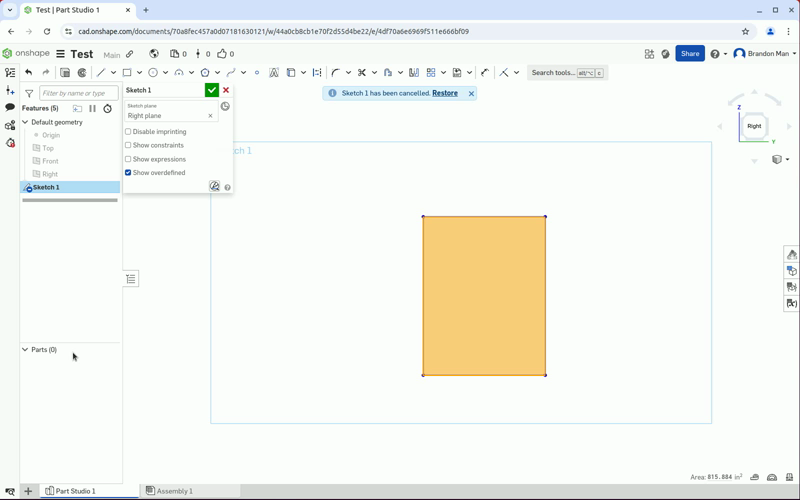
key(shift+e)
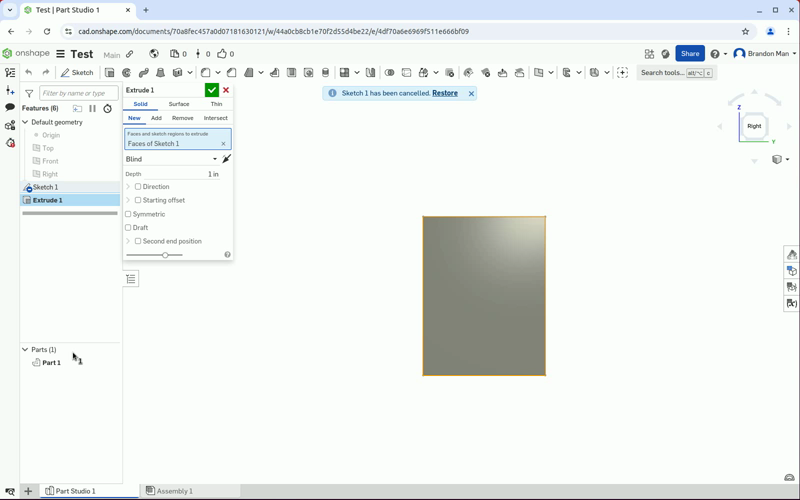
mouse_move(143, 106)
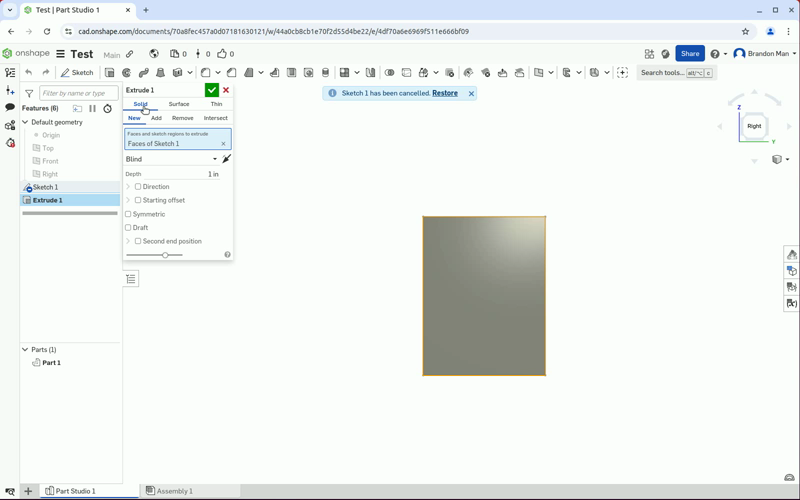
click(143, 106)
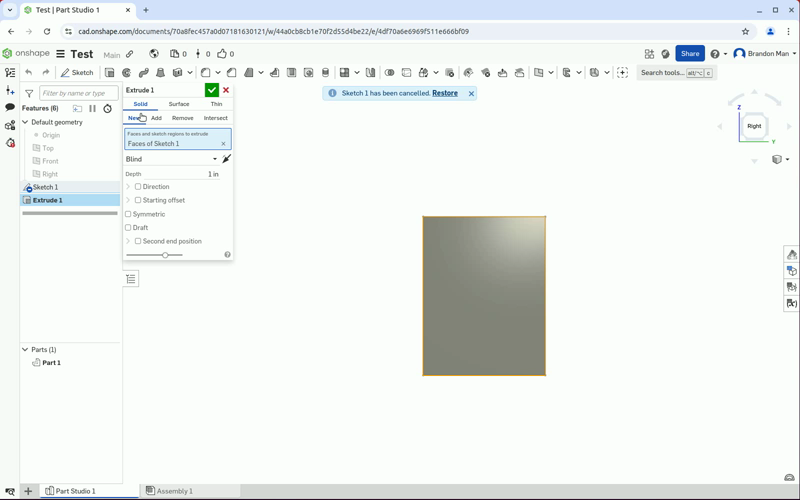
mouse_move(137, 120)
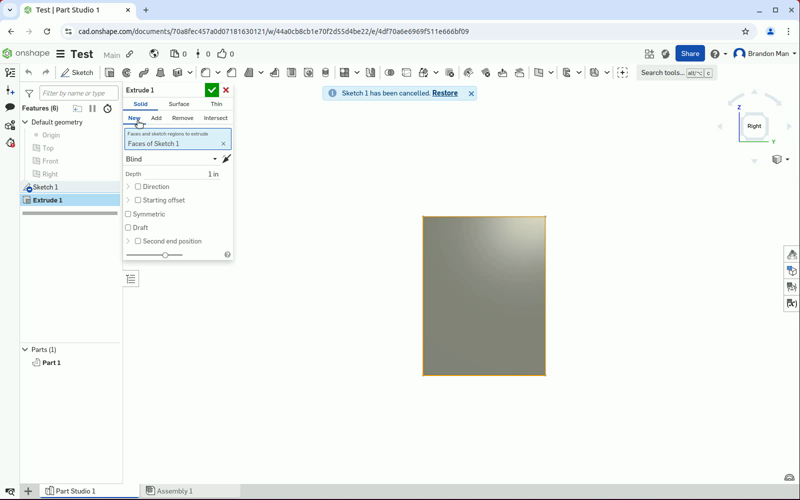
click(137, 120)
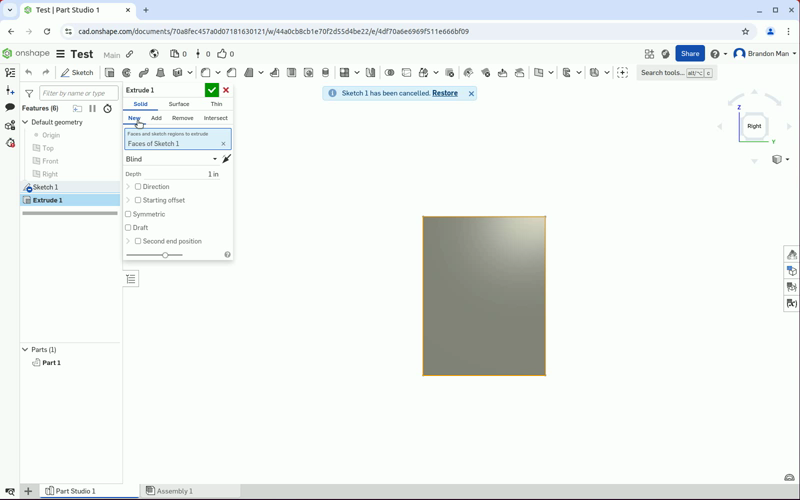
key(tab, 4)
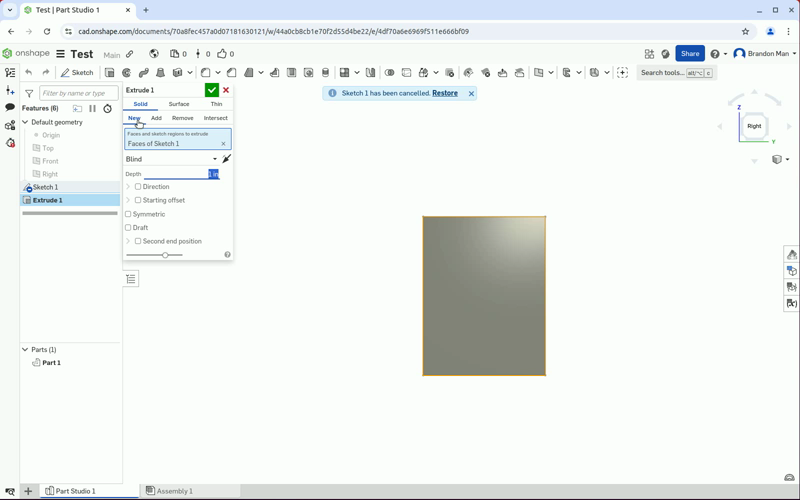
text(10.832)
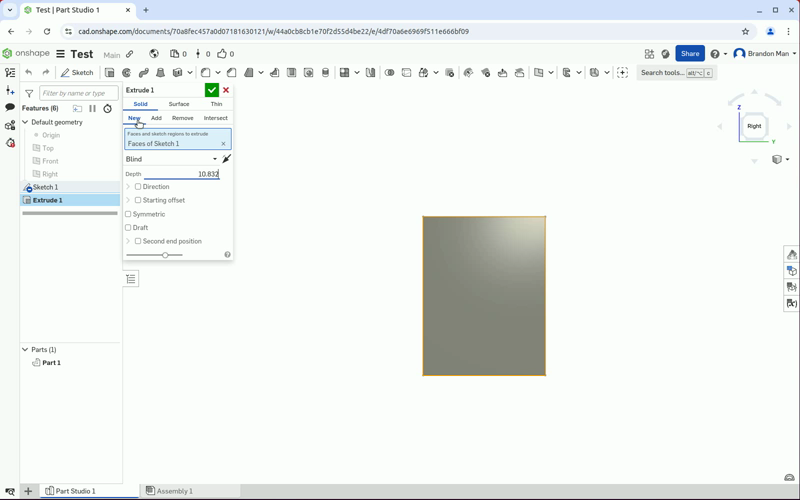
key(enter)
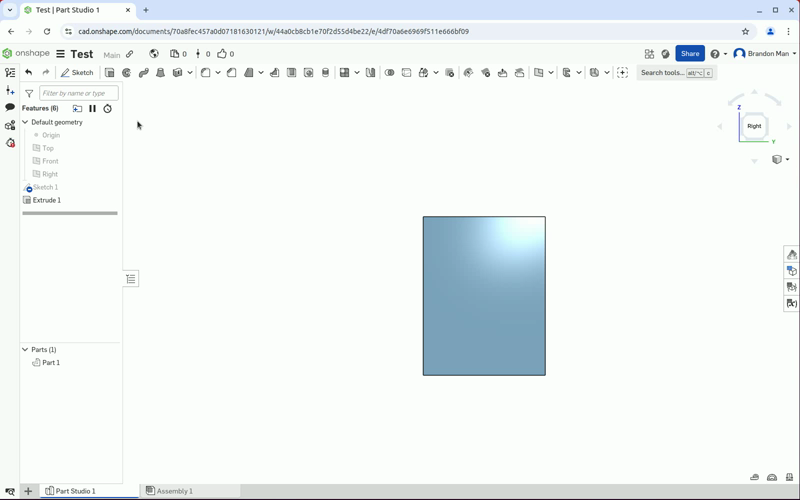
key(shift+h)
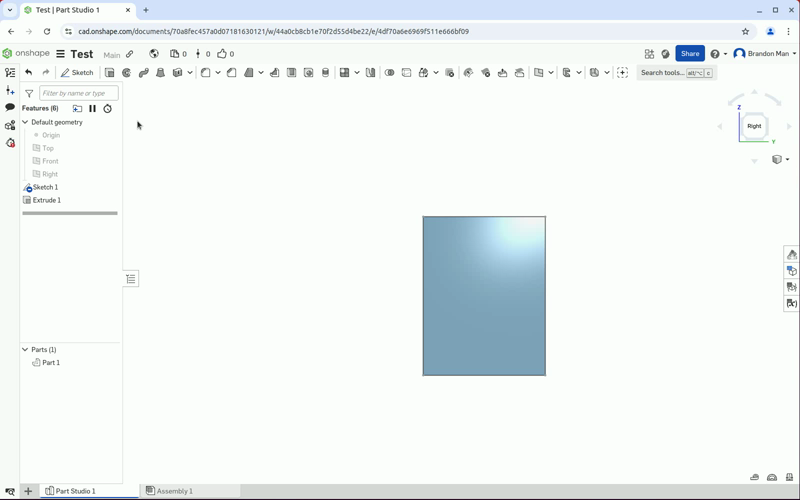
key(shift+h)
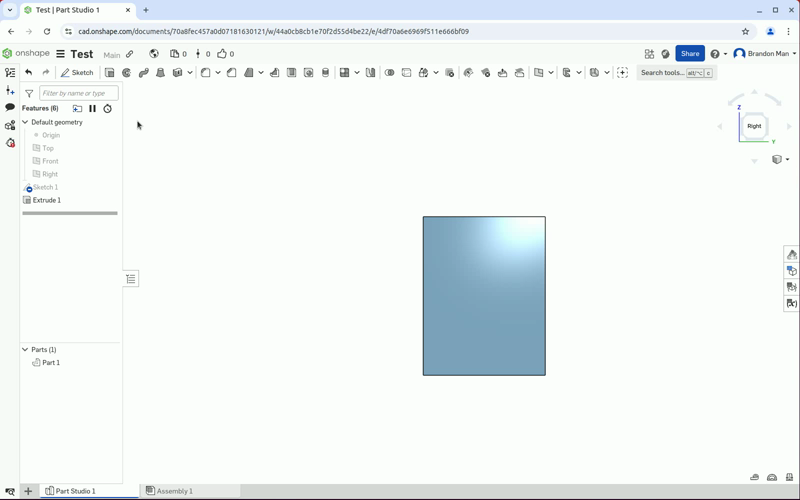
mouse_move(73, 189)
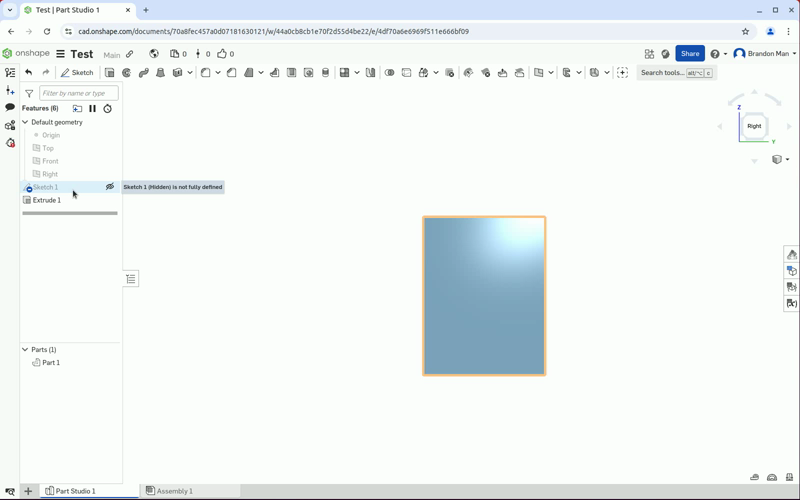
click(73, 189)
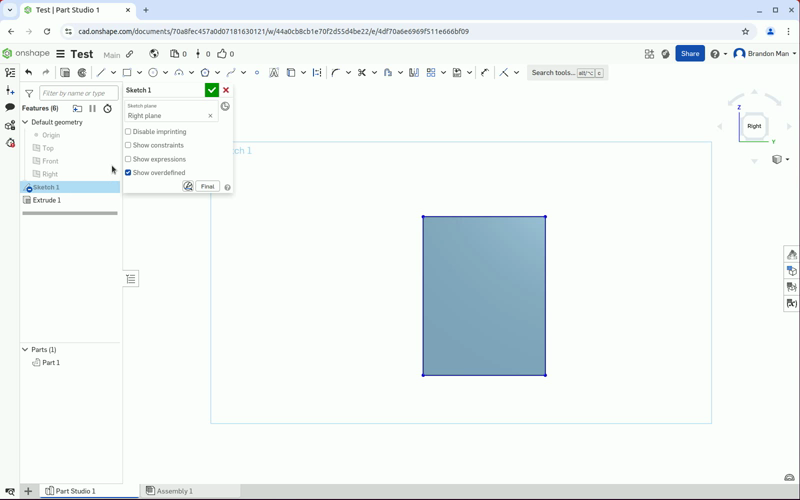
mouse_move(229, 92)
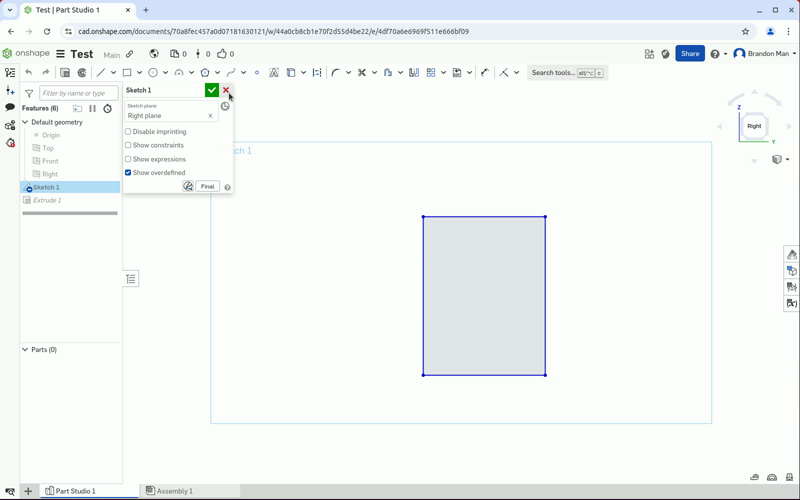
click(229, 92)
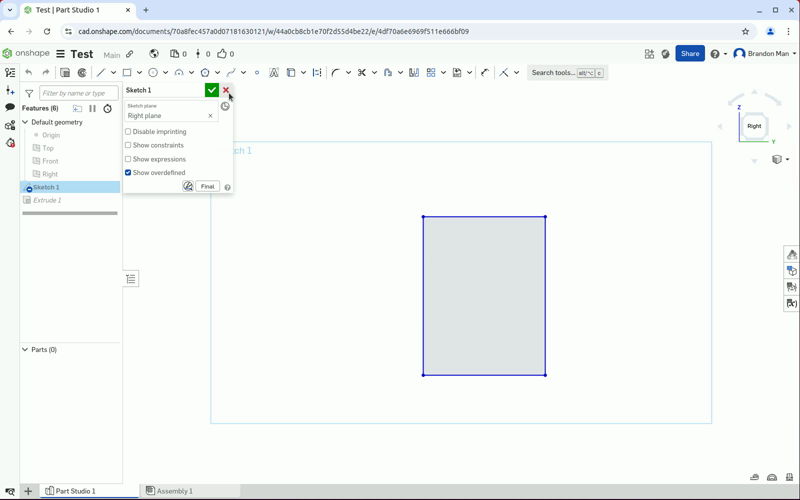
key(shift+s)
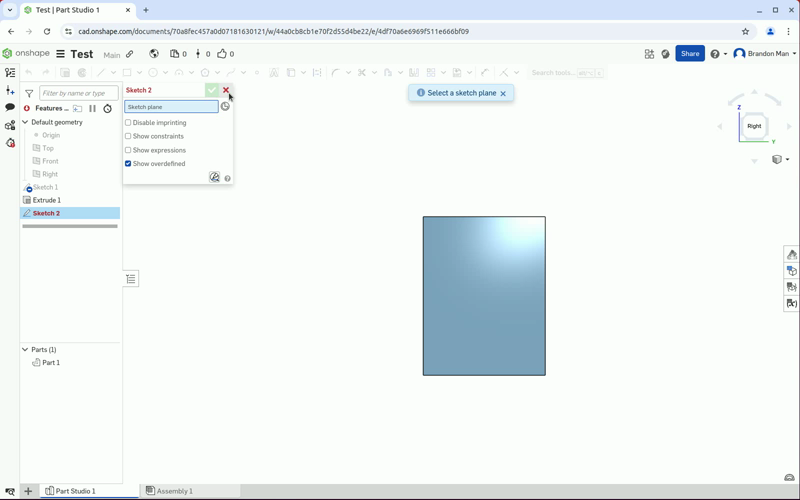
mouse_move(73, 176)
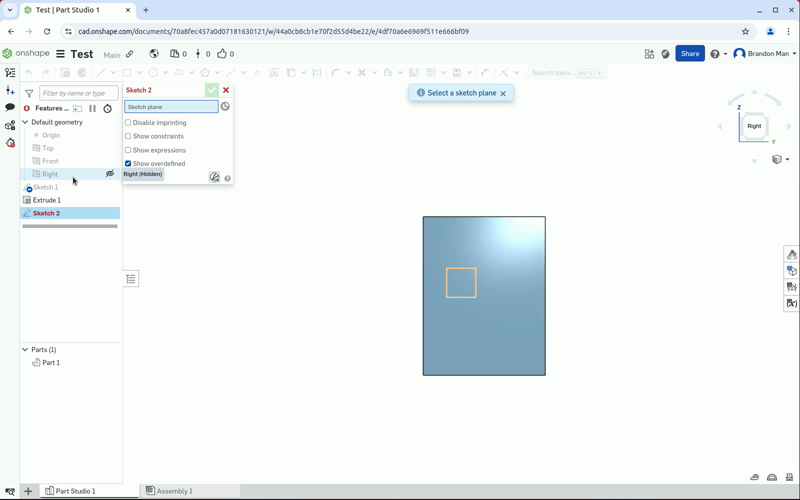
click(73, 176)
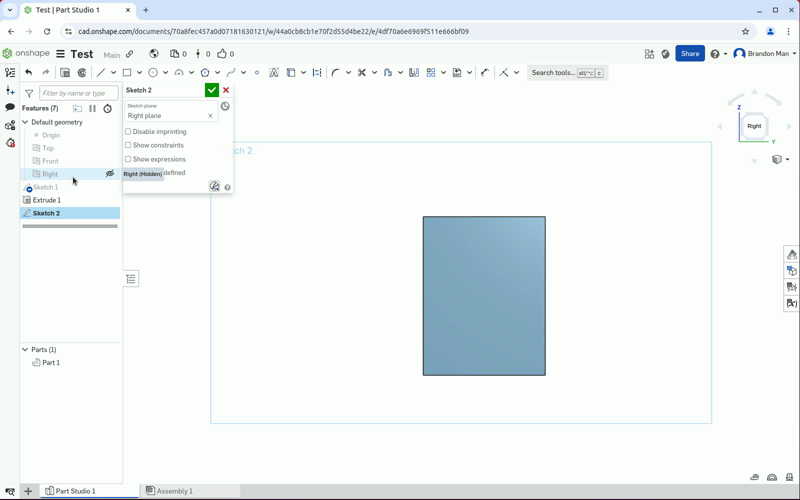
mouse_move(73, 352)
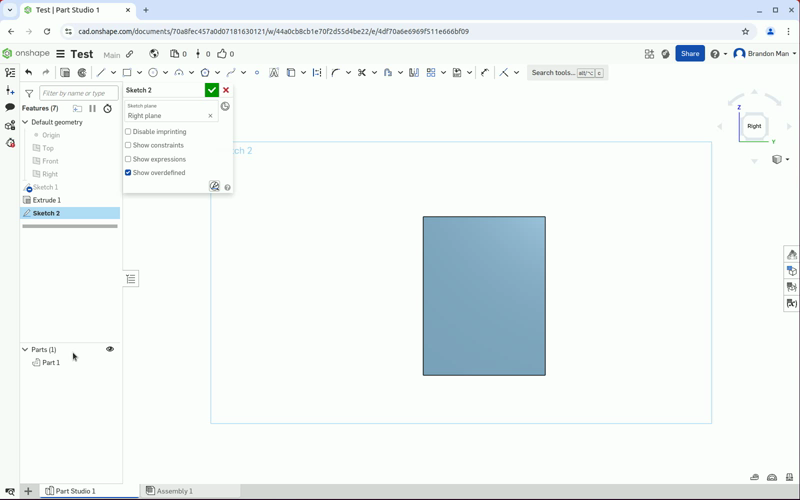
key(y)
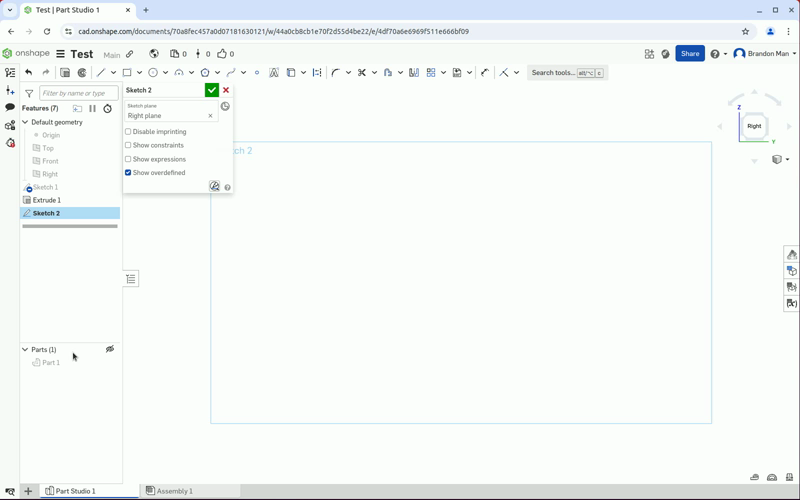
key(l)
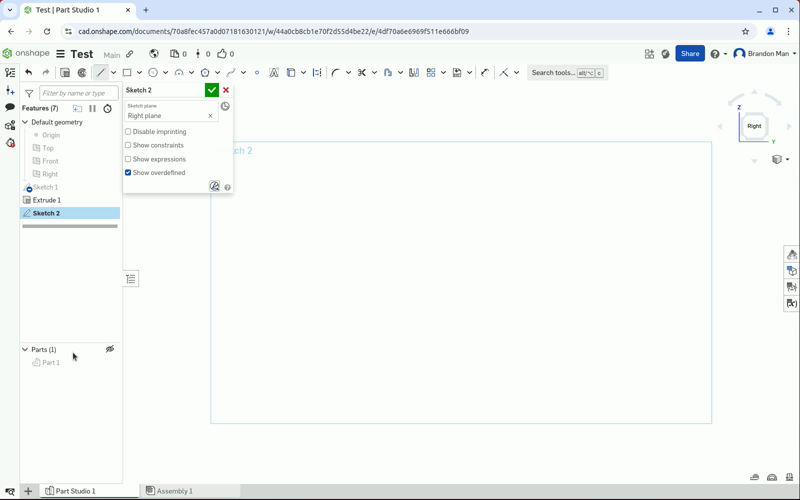
key_down(shift)
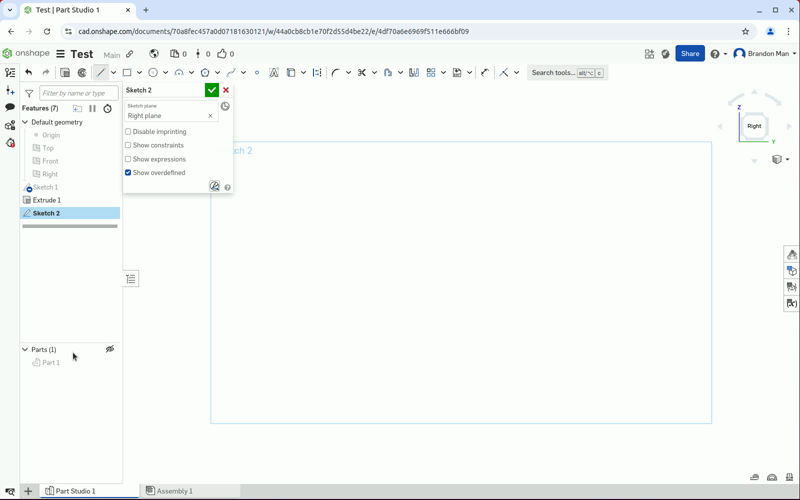
mouse_move(423, 375)
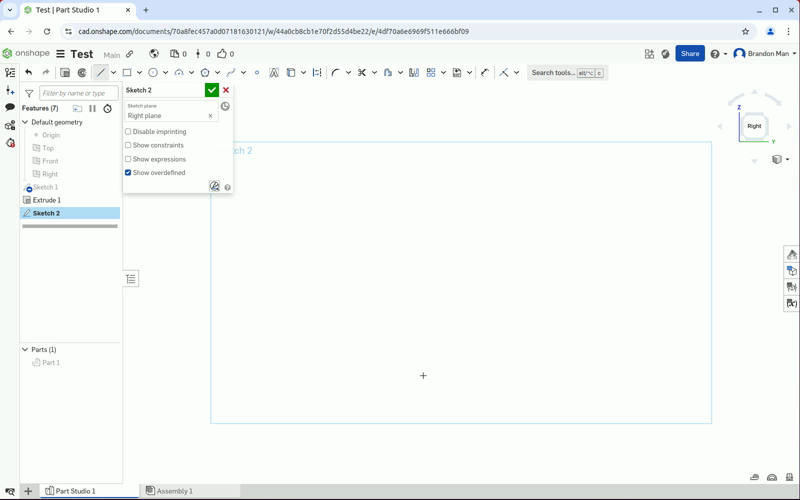
click(423, 375)
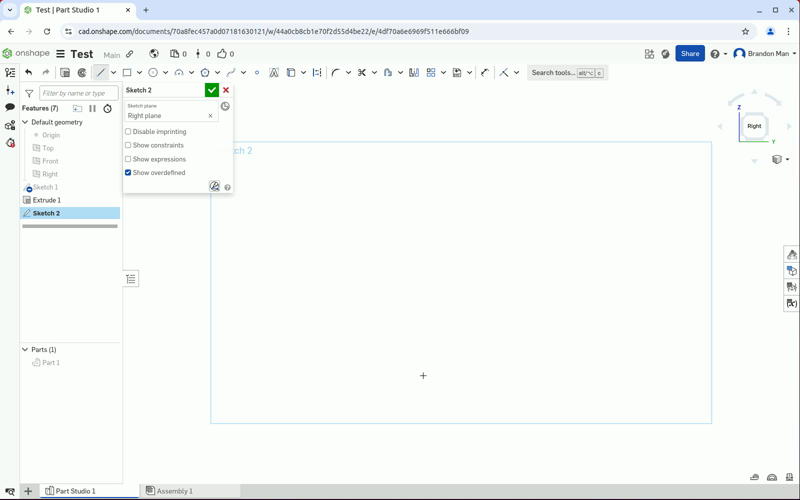
key_up(shift)
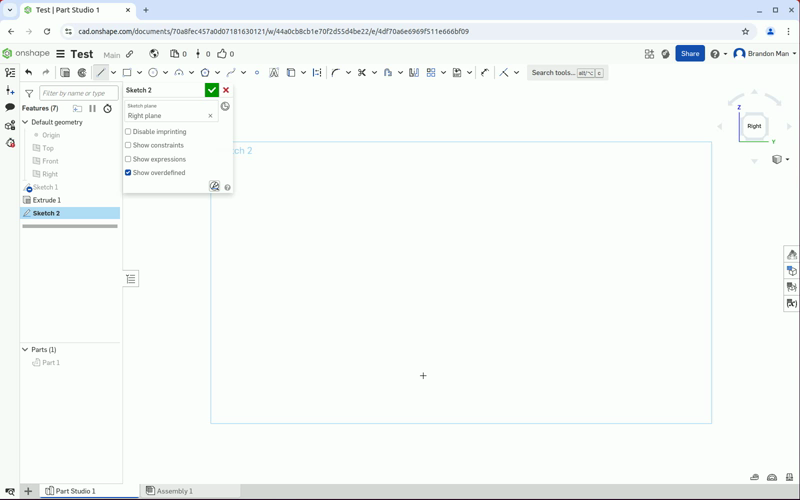
key_down(shift)
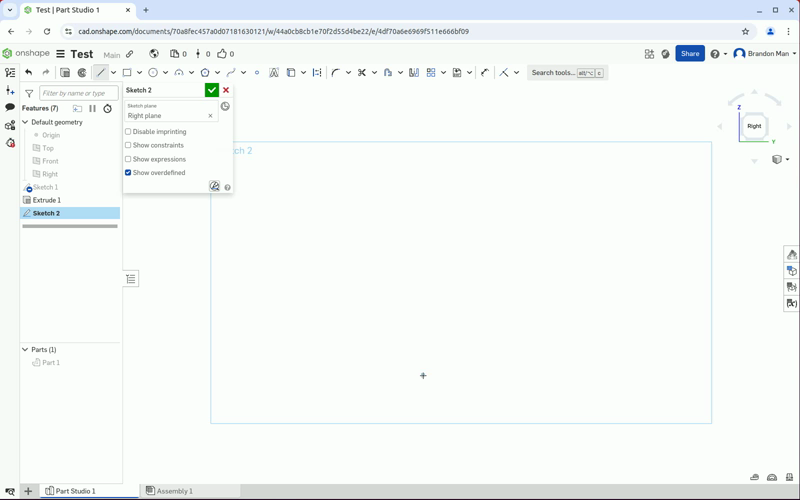
mouse_move(545, 375)
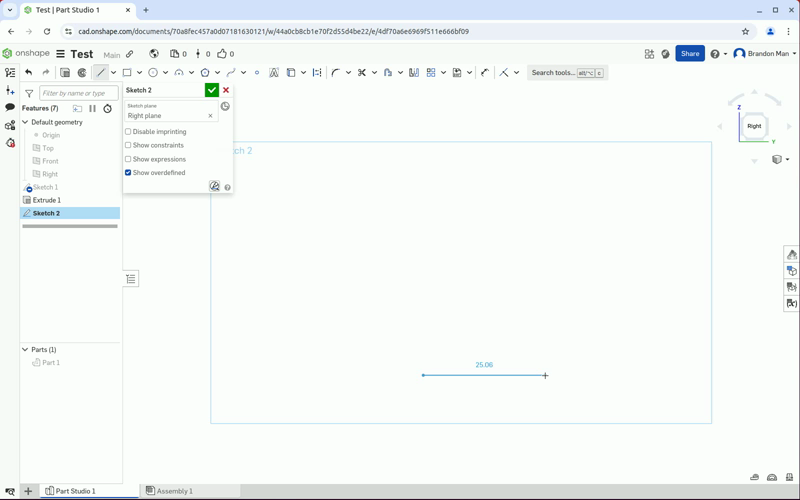
click(545, 375)
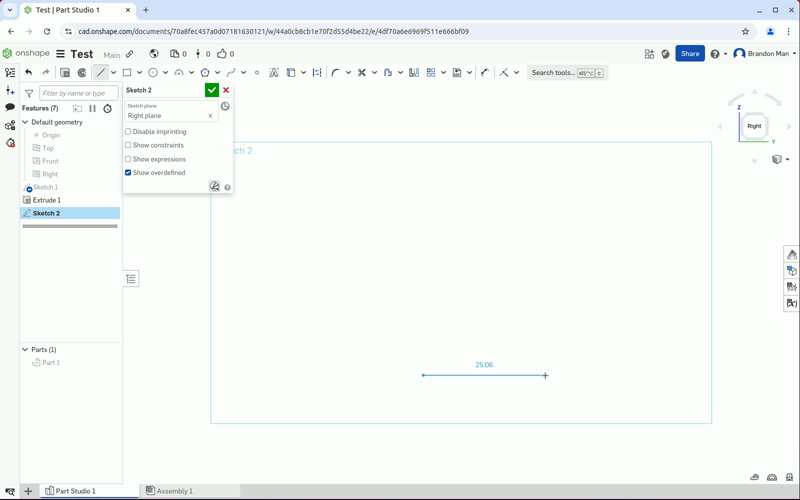
key_up(shift)
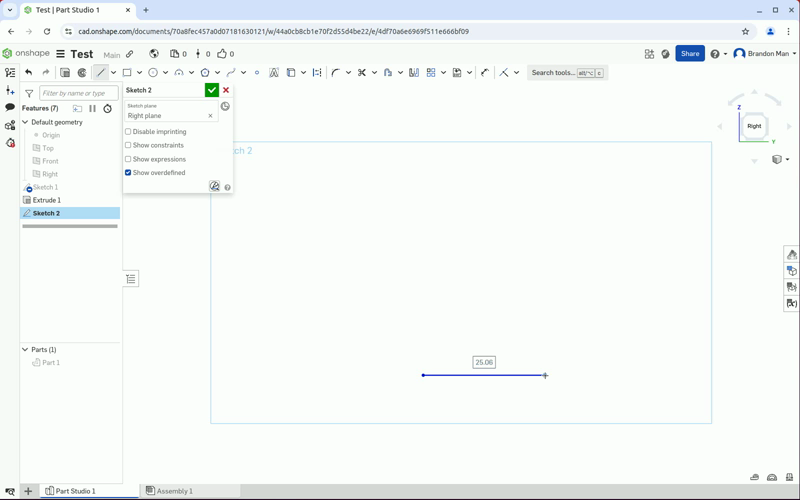
key_down(shift)
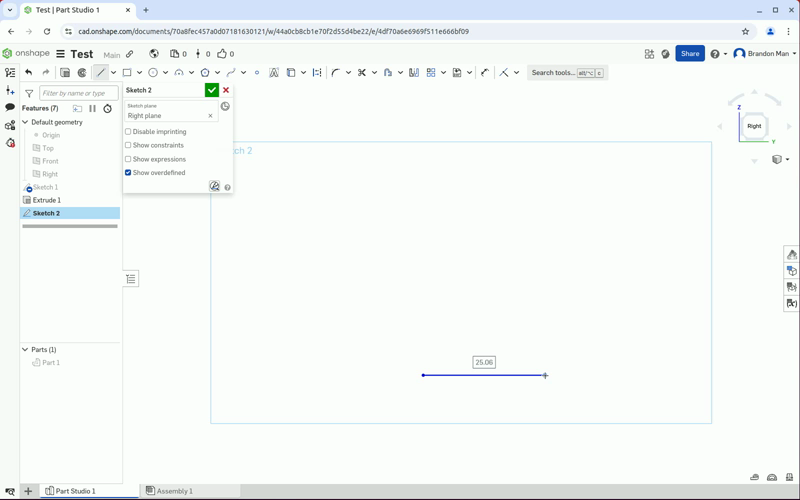
mouse_move(545, 216)
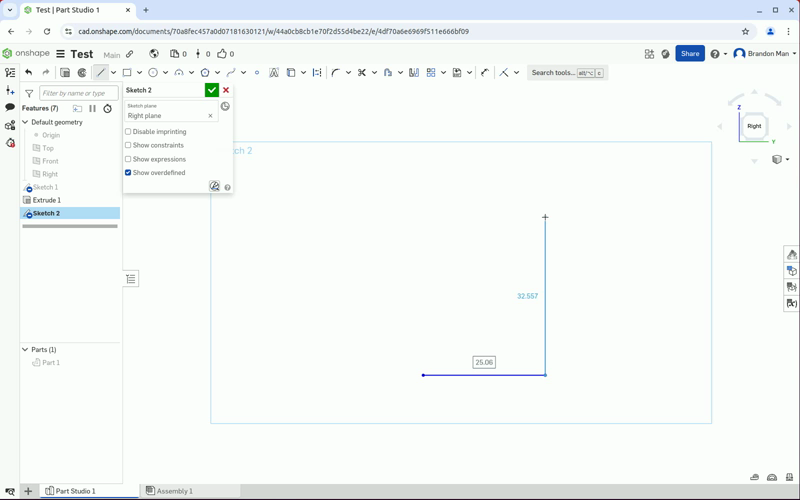
click(545, 216)
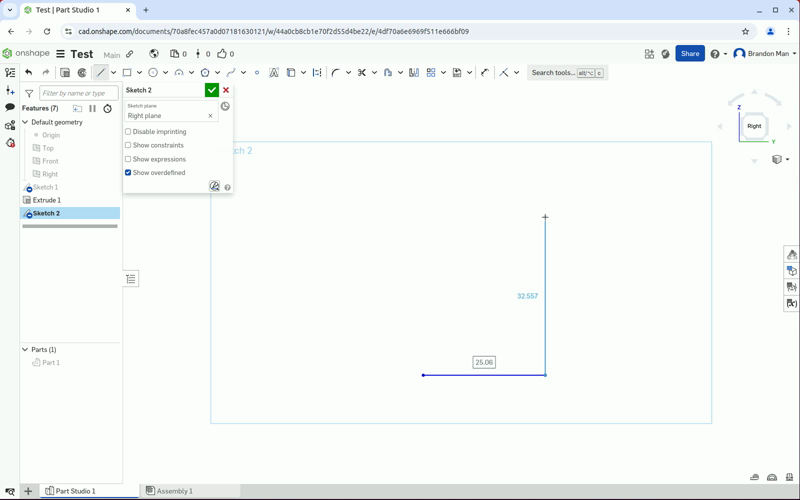
key_up(shift)
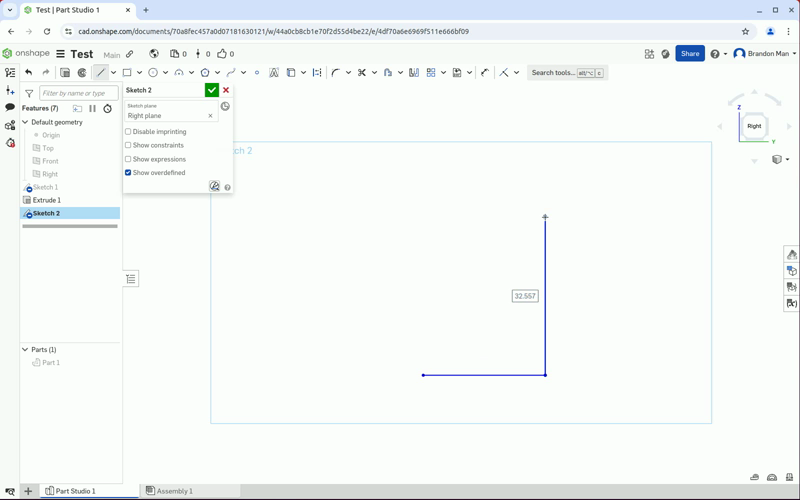
key_down(shift)
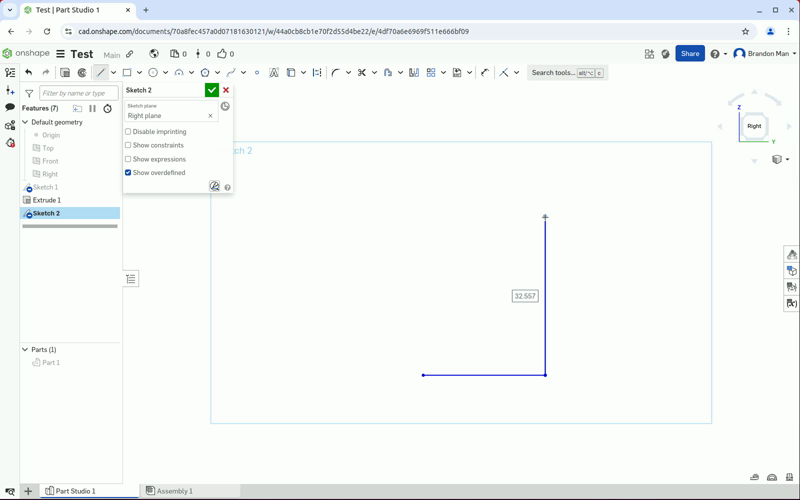
mouse_move(423, 216)
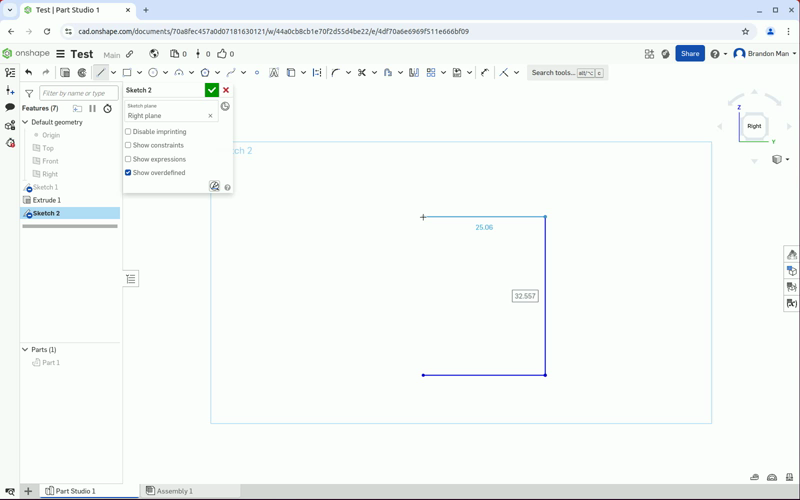
click(423, 216)
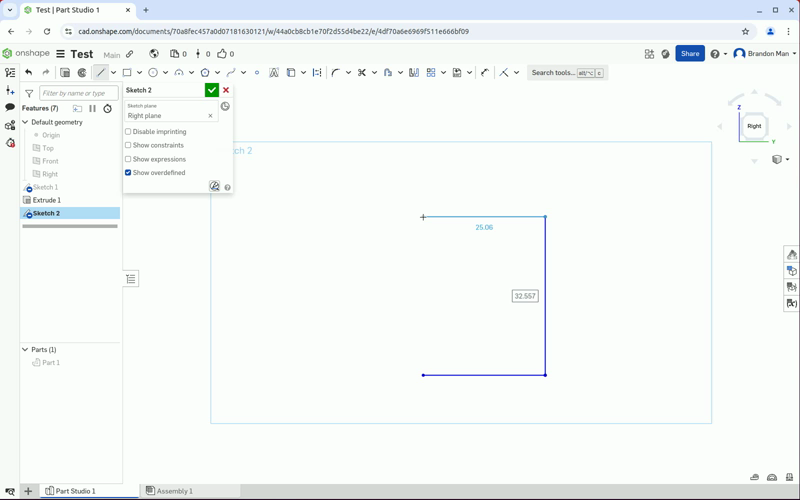
key_up(shift)
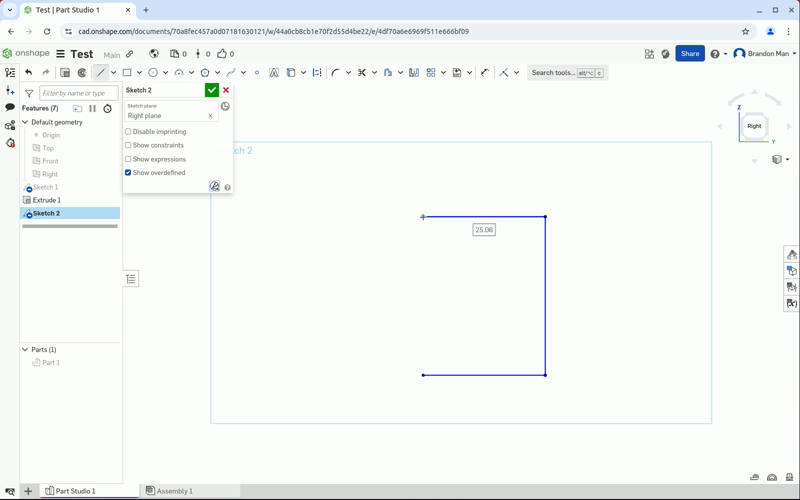
key_down(shift)
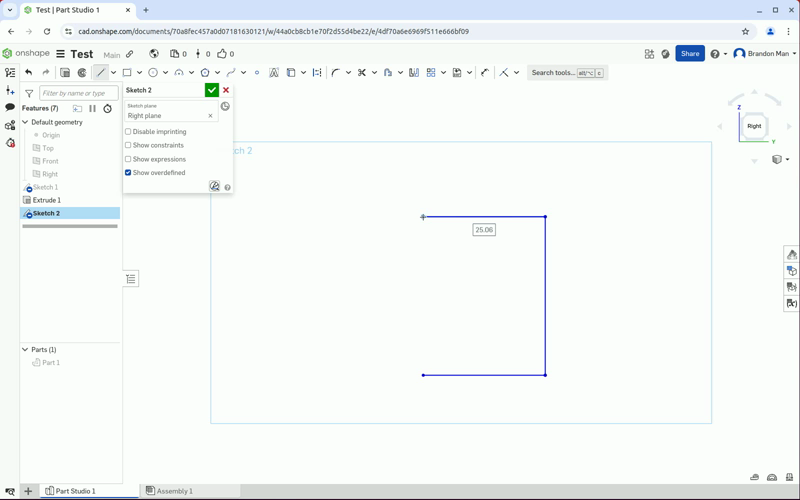
mouse_move(423, 375)
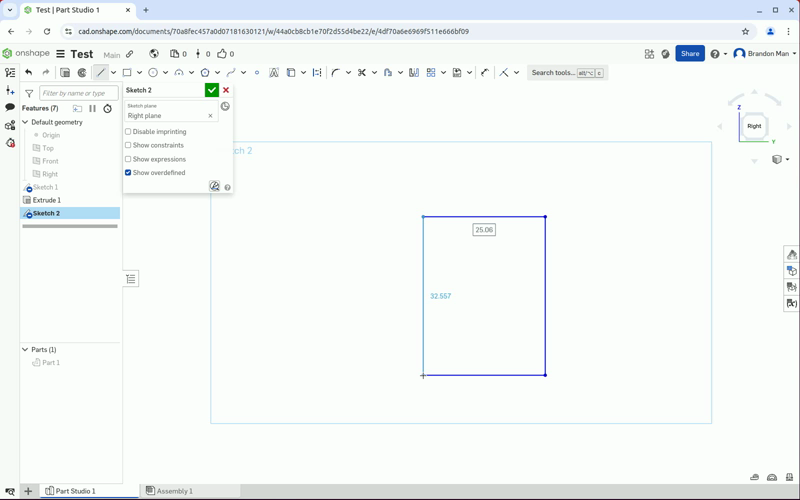
key_up(shift)
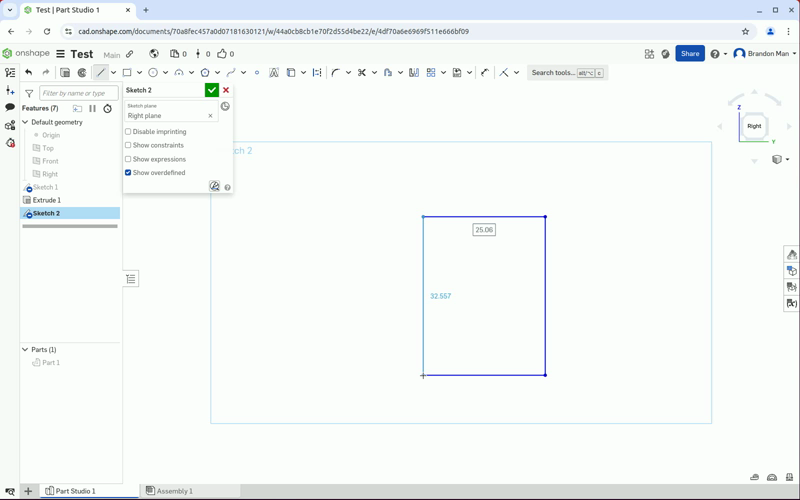
click(423, 375)
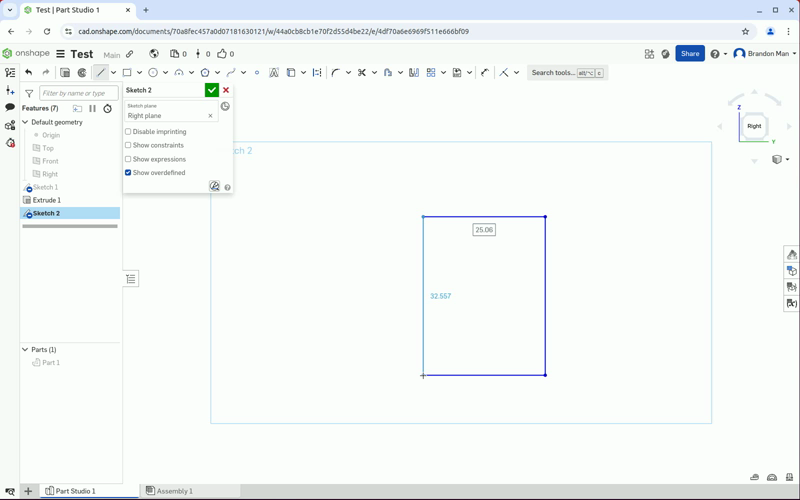
key(esc)
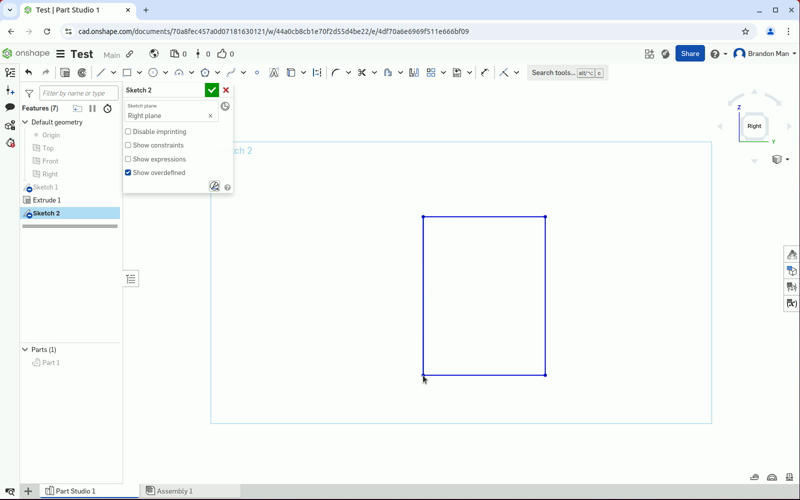
mouse_move(532, 293)
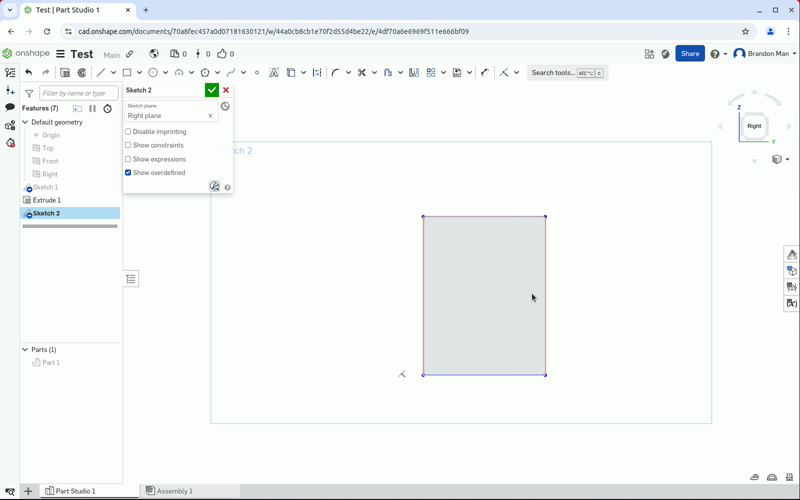
click(532, 293)
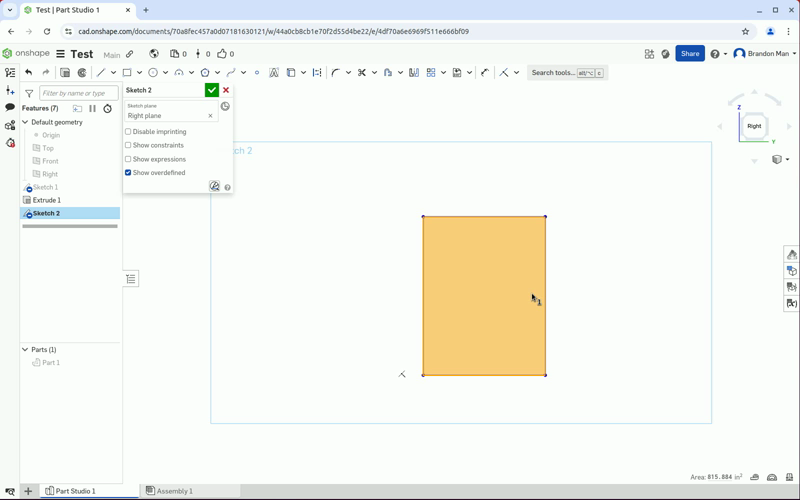
mouse_move(73, 352)
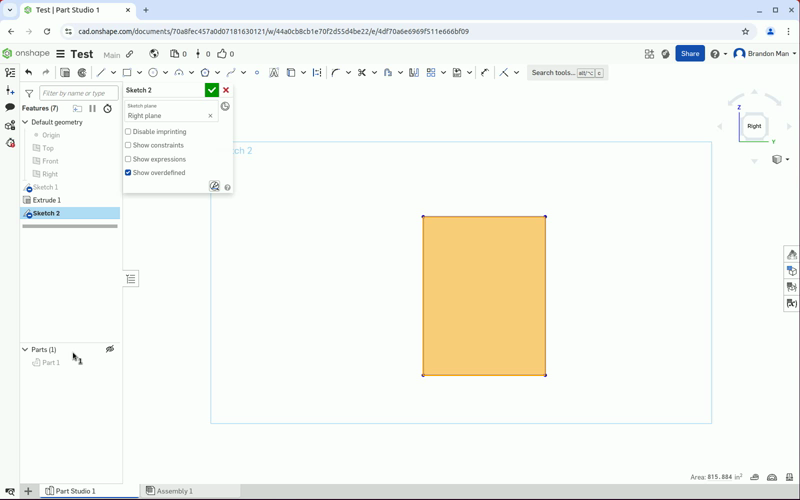
key(shift+y)
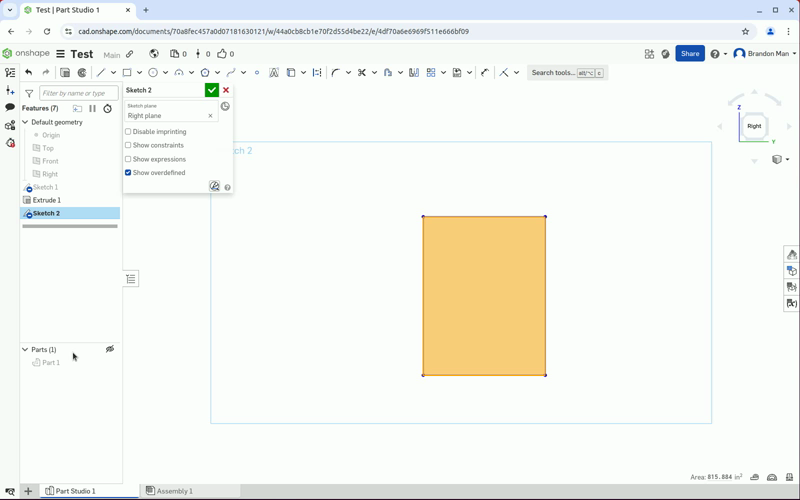
key(shift+e)
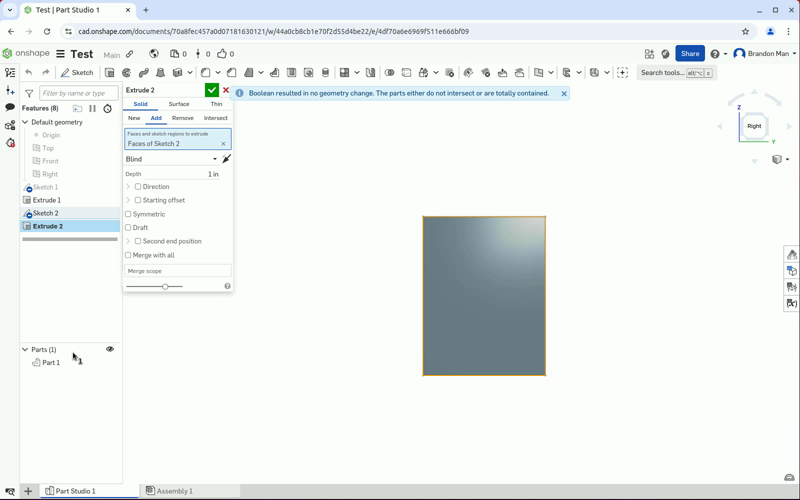
mouse_move(143, 106)
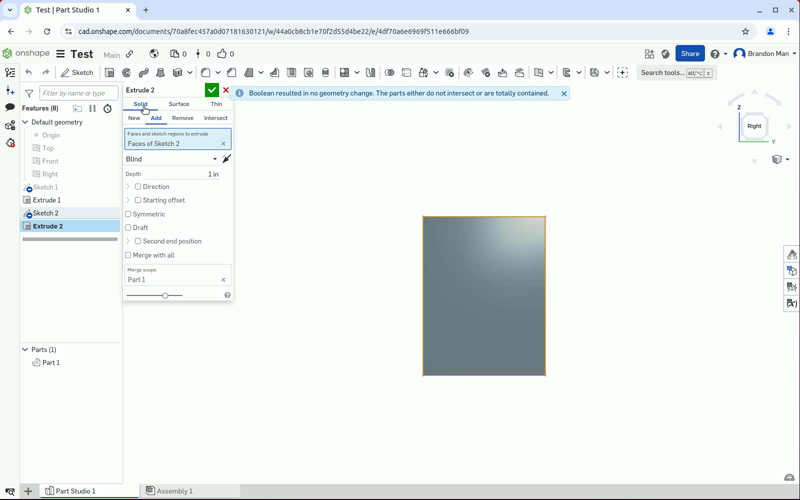
click(143, 106)
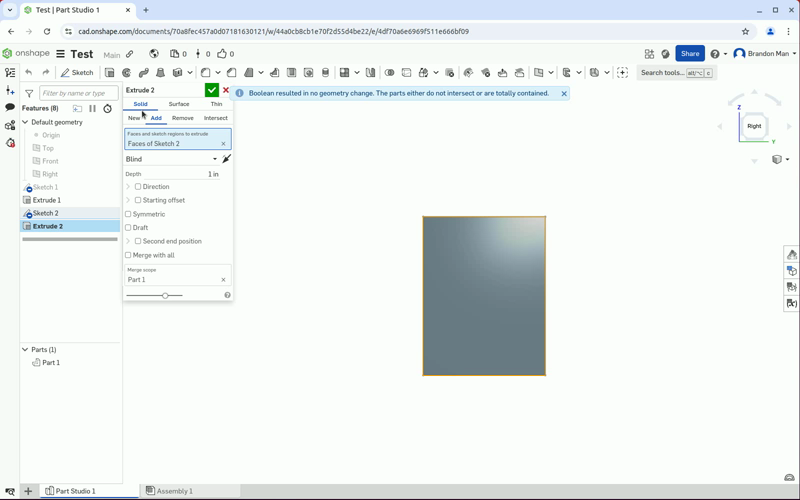
mouse_move(137, 120)
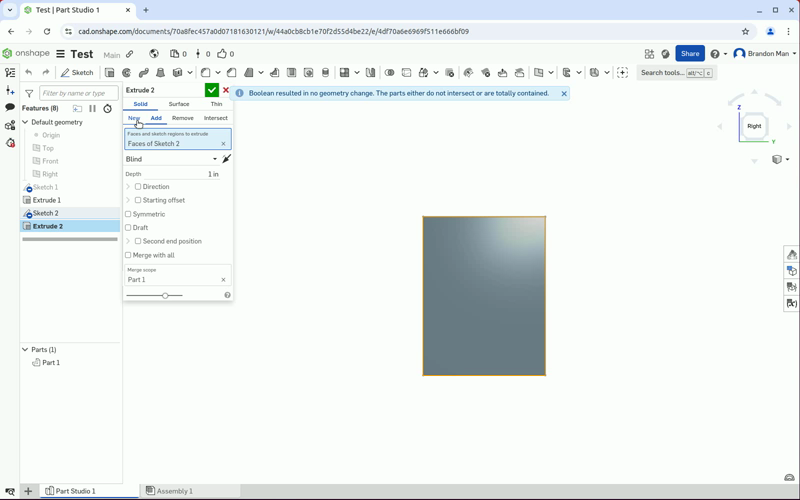
click(137, 120)
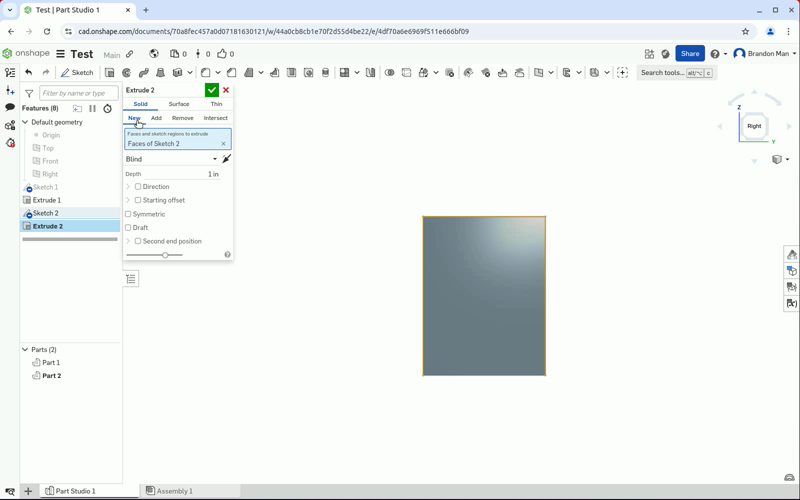
key(tab, 4)
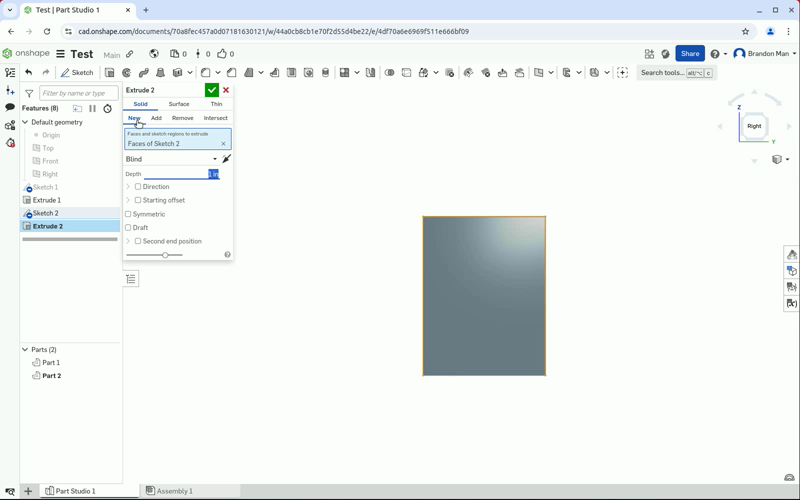
text(10.832)
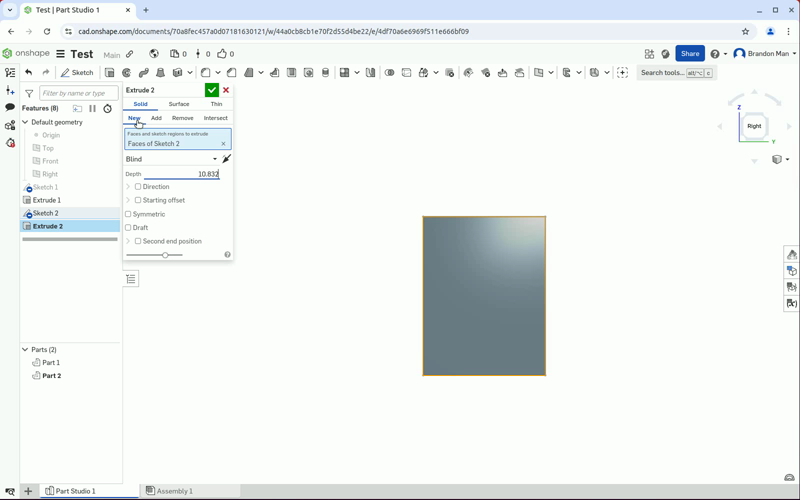
key(enter)
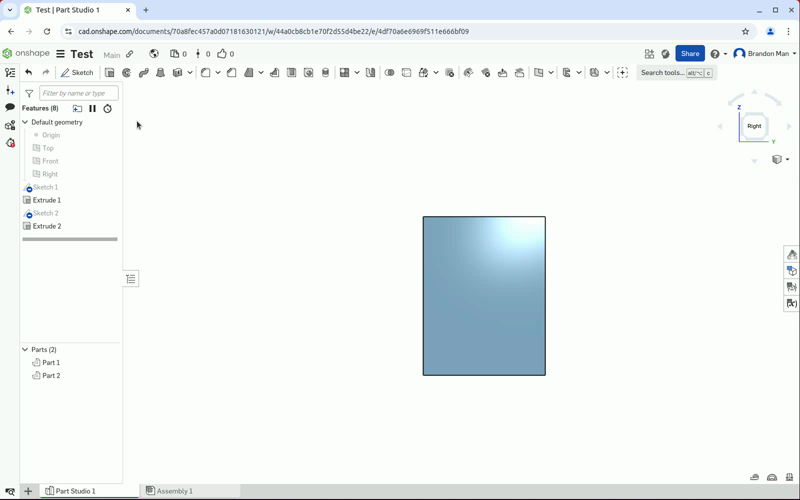
key(shift+h)
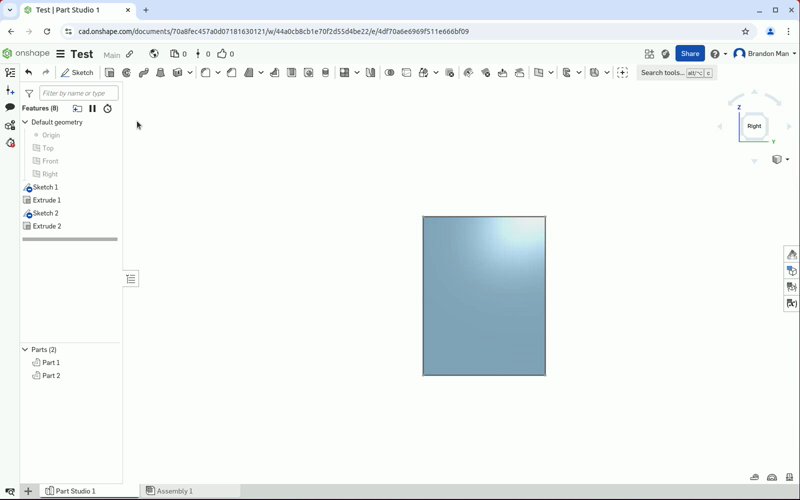
key(shift+h)
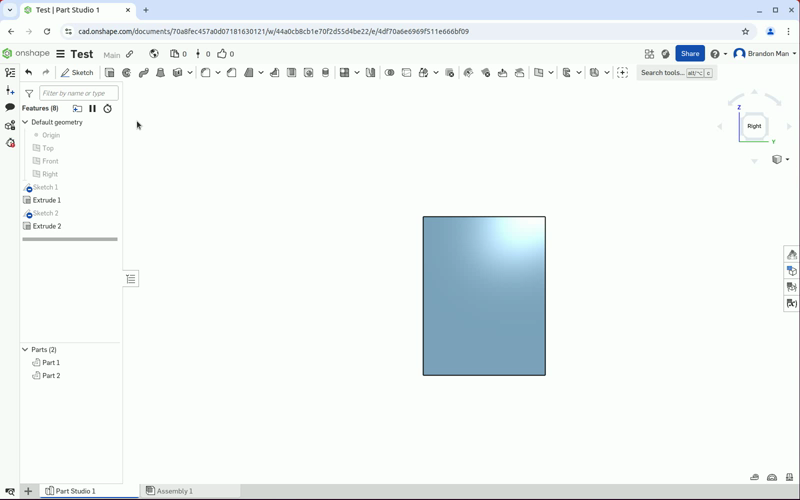
mouse_move(73, 189)
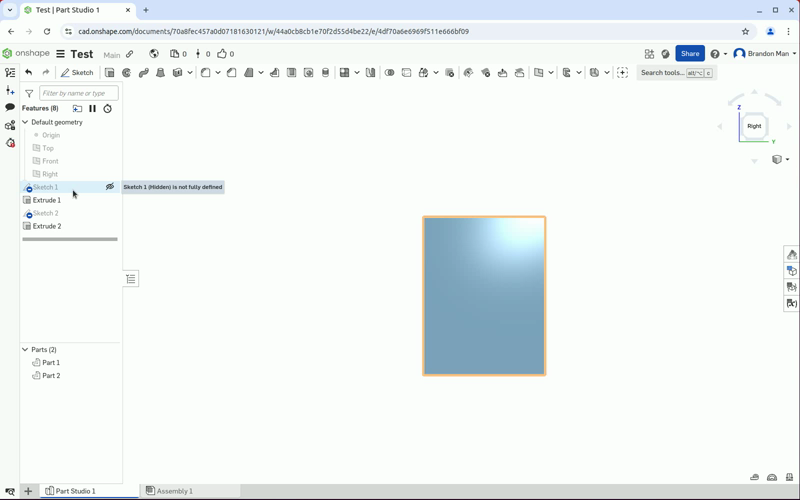
click(73, 189)
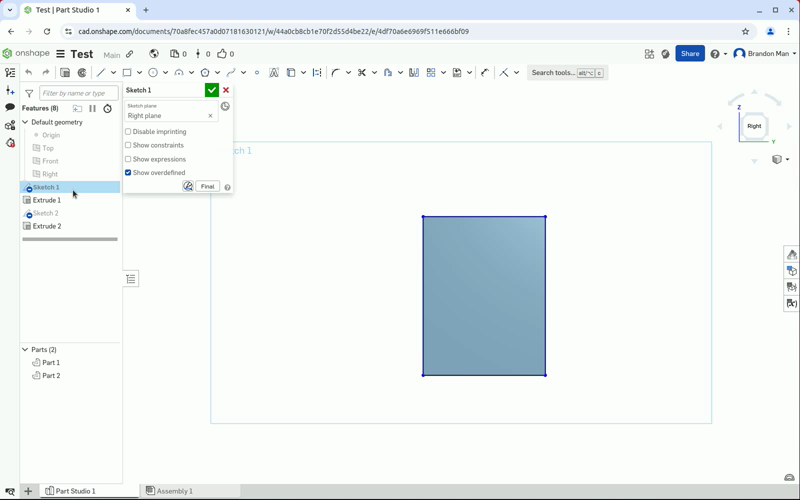
mouse_move(229, 92)
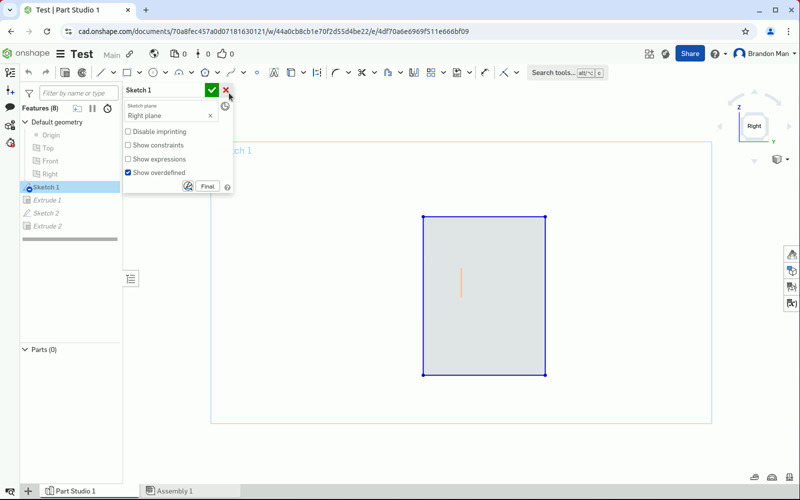
click(229, 92)
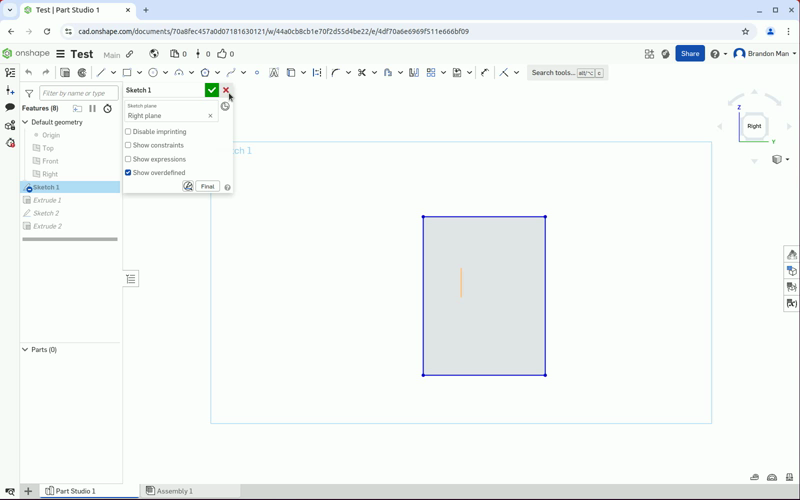
key(shift+s)
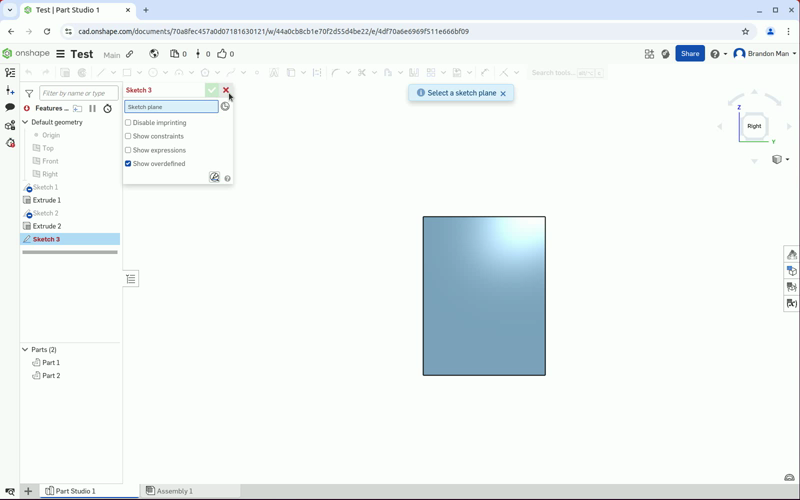
mouse_move(73, 176)
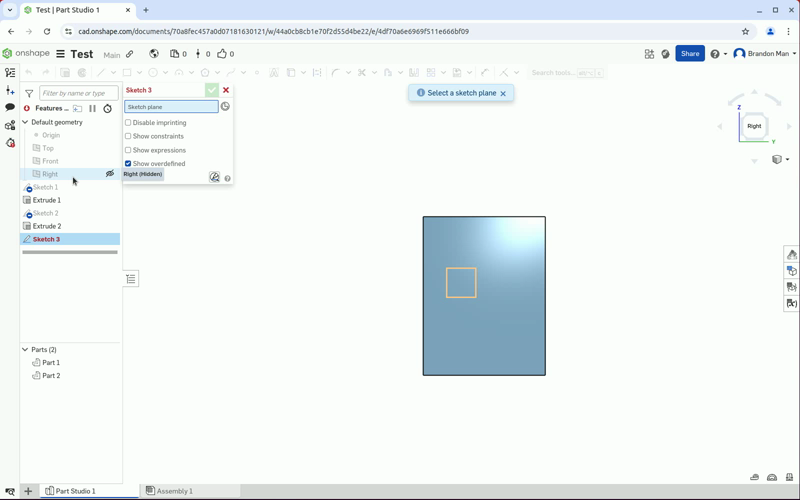
click(73, 176)
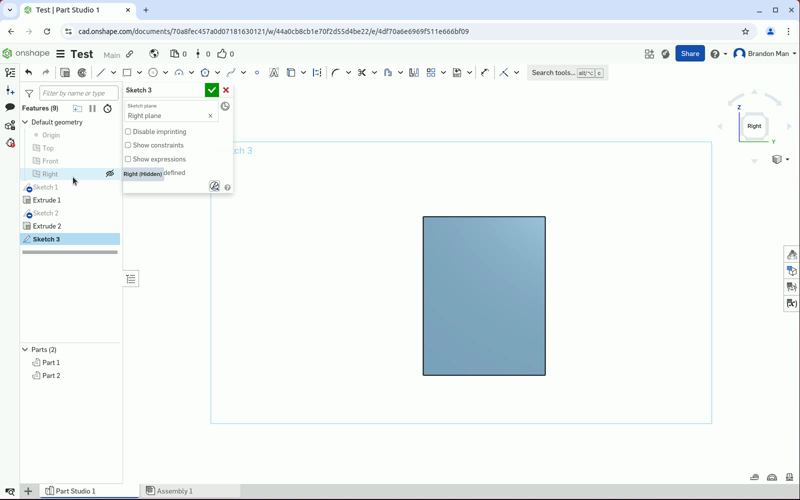
mouse_move(73, 352)
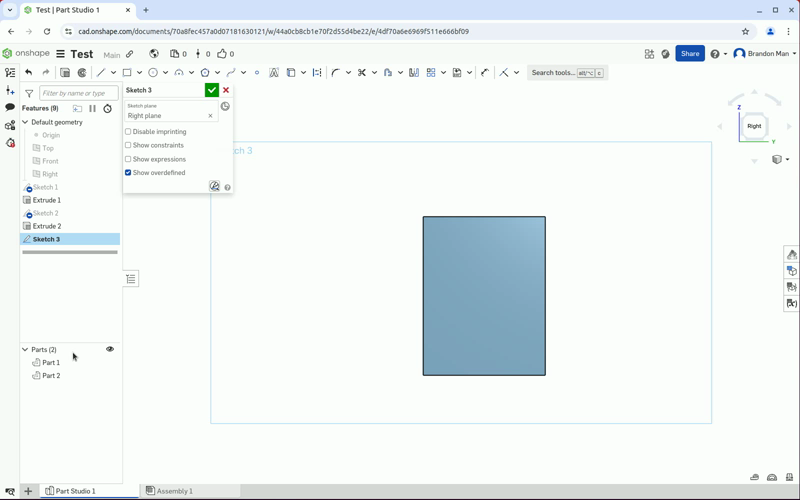
key(y)
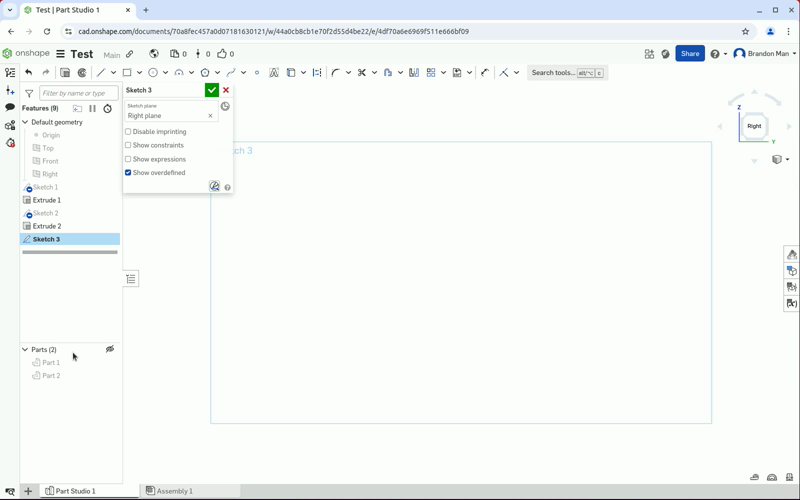
key(l)
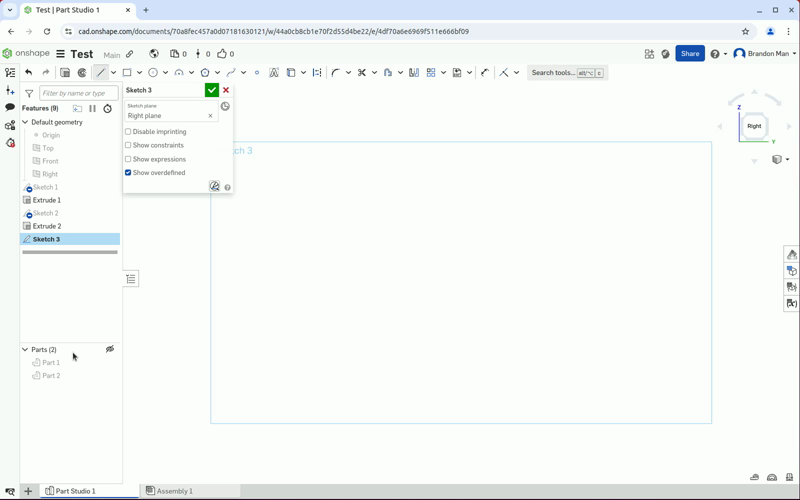
key_down(shift)
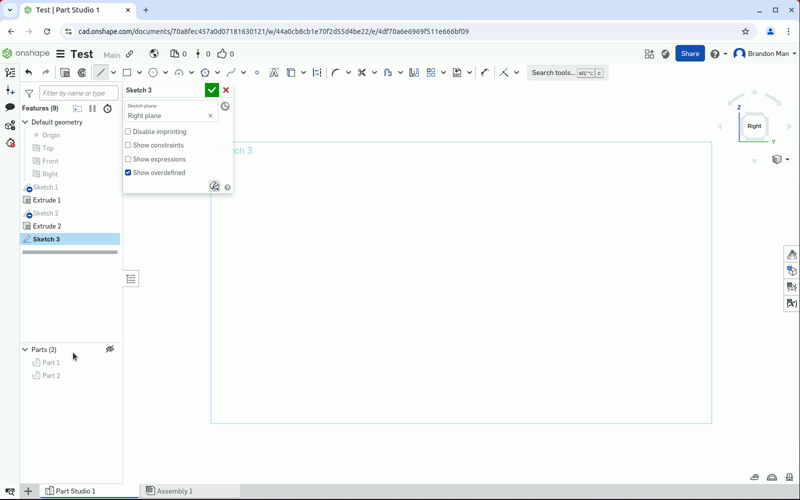
mouse_move(423, 216)
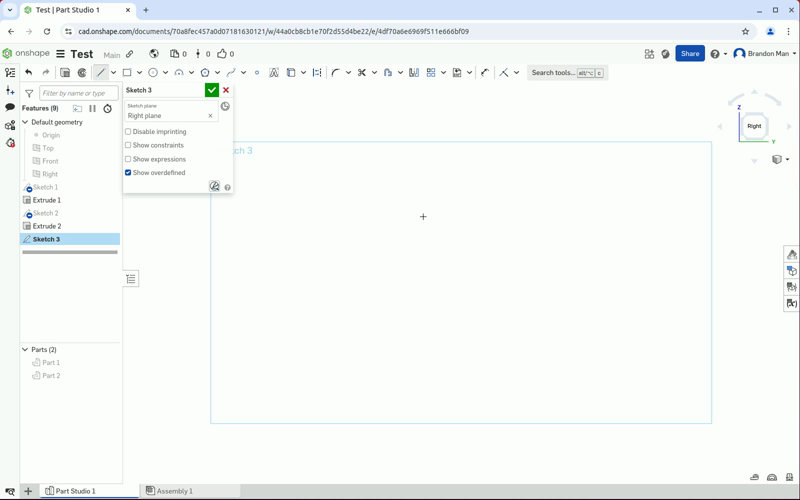
click(423, 216)
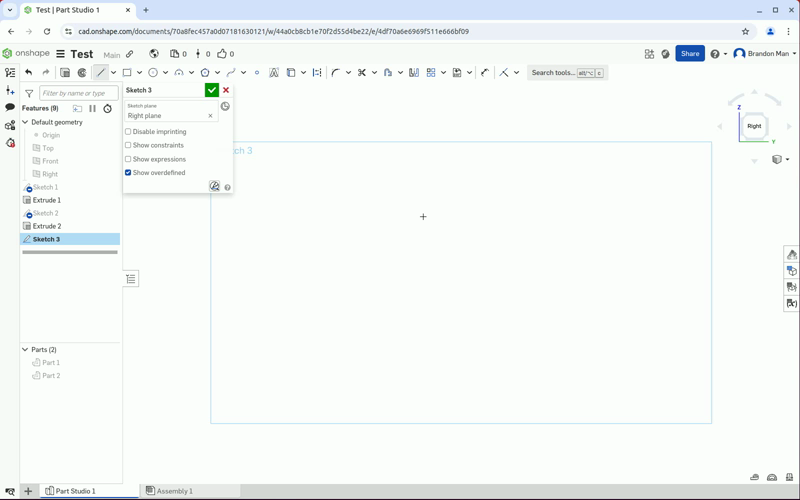
key_up(shift)
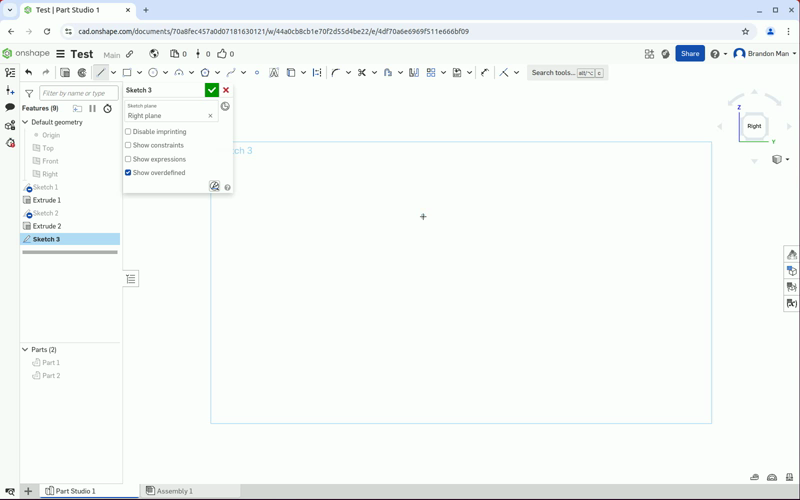
key_down(shift)
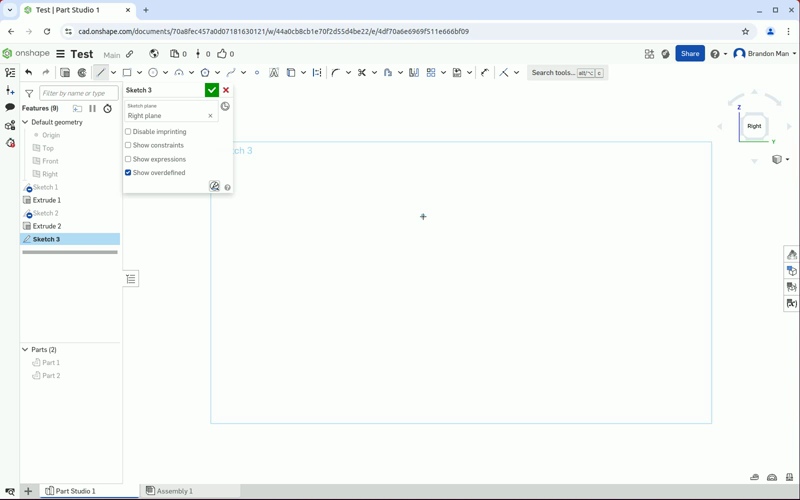
mouse_move(545, 216)
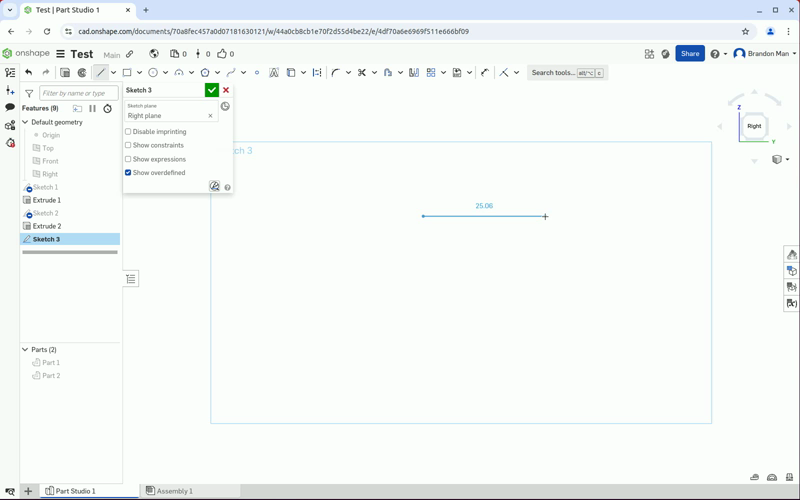
click(545, 216)
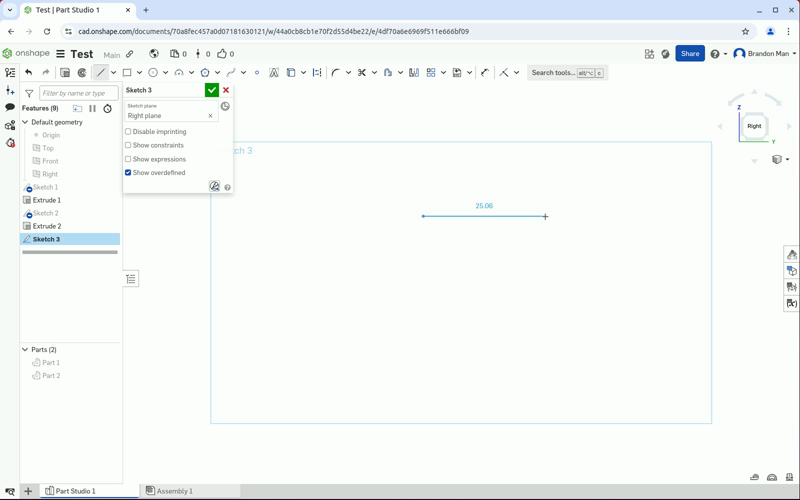
key_up(shift)
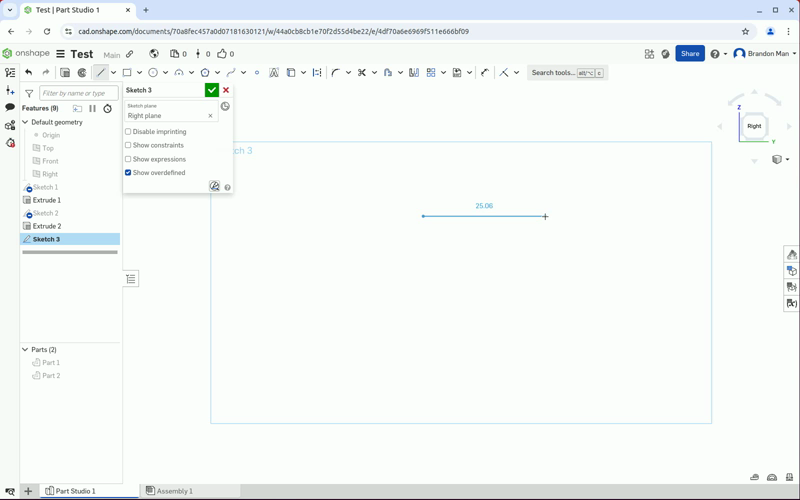
key(esc)
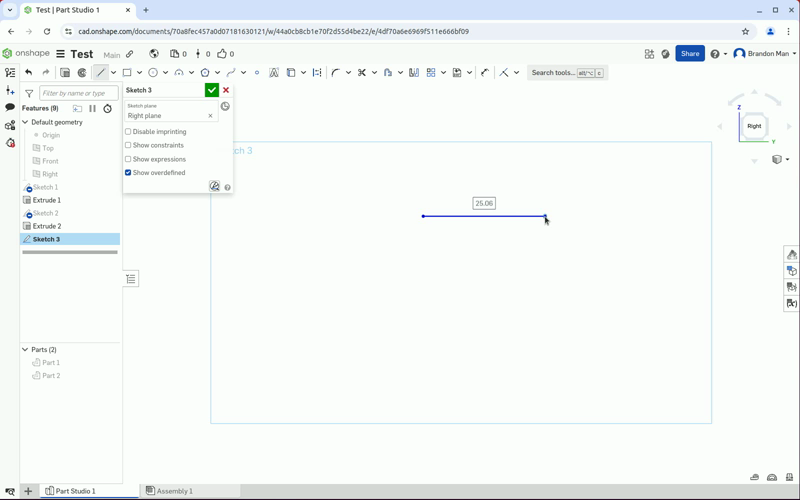
key(a)
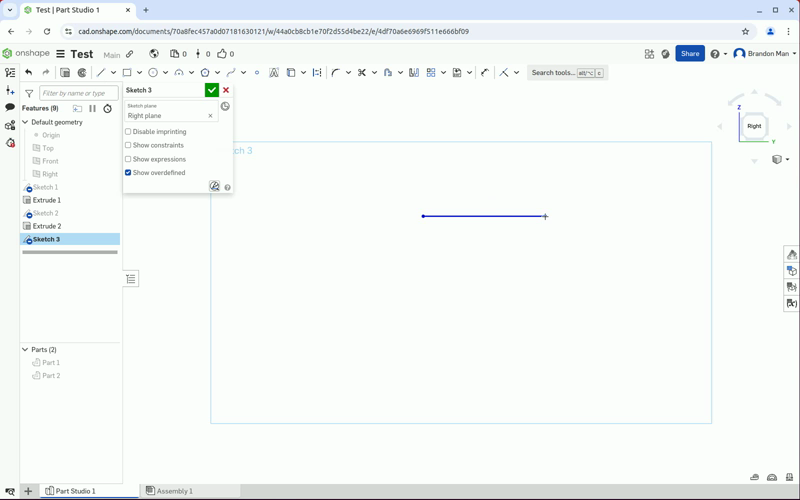
mouse_move(545, 216)
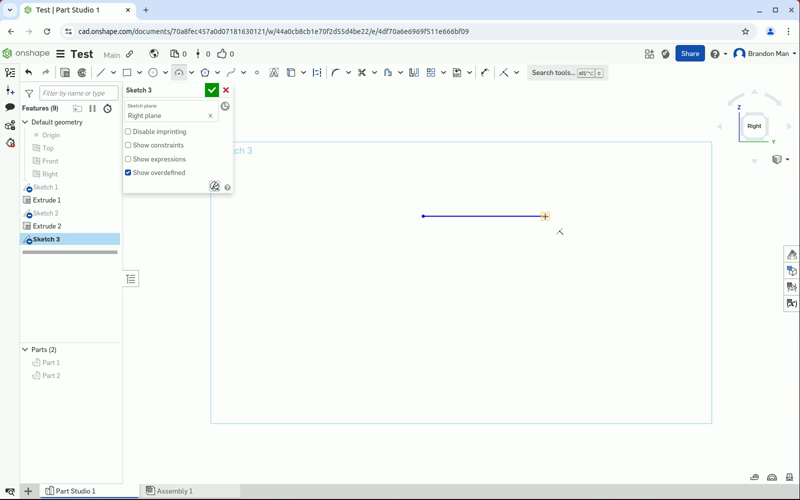
click(545, 216)
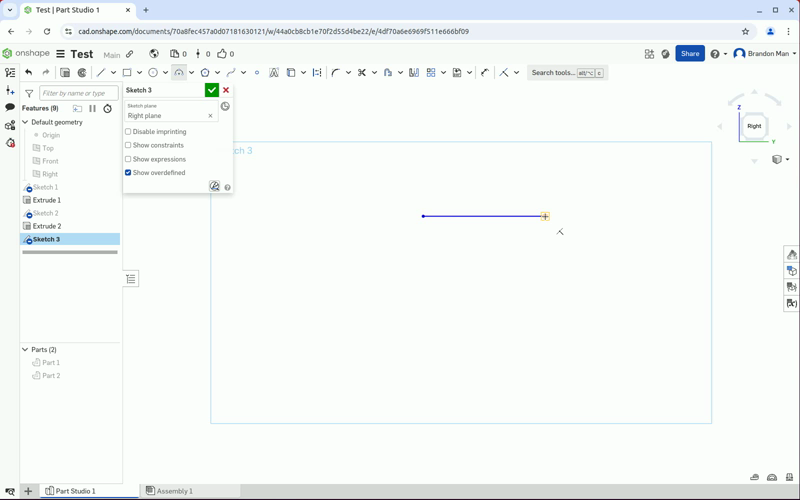
mouse_move(423, 216)
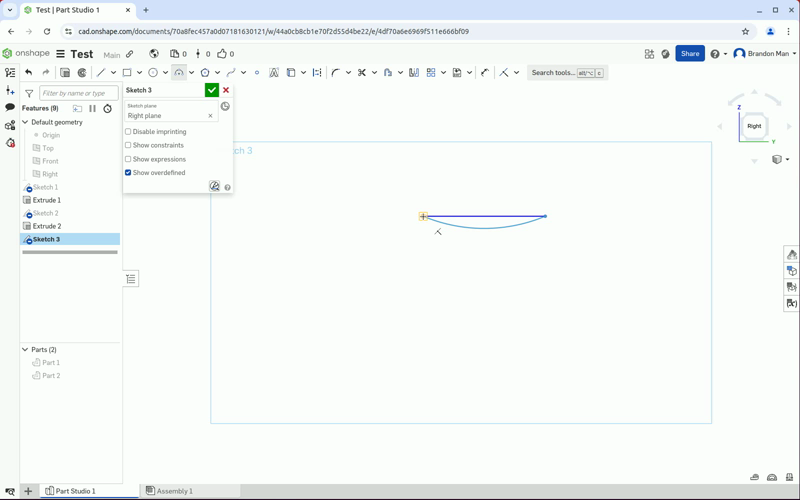
click(423, 216)
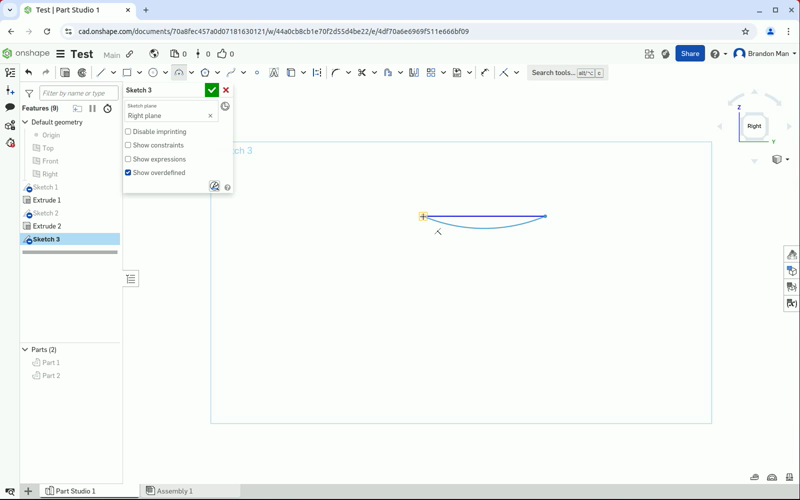
key_down(shift)
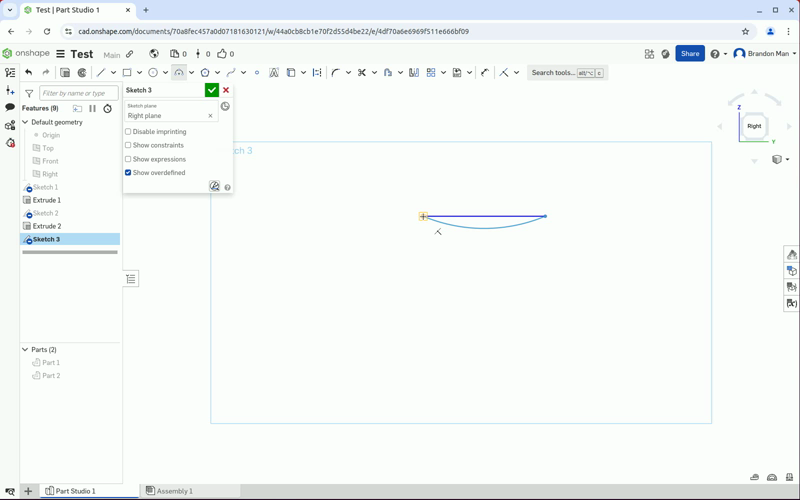
mouse_move(484, 170)
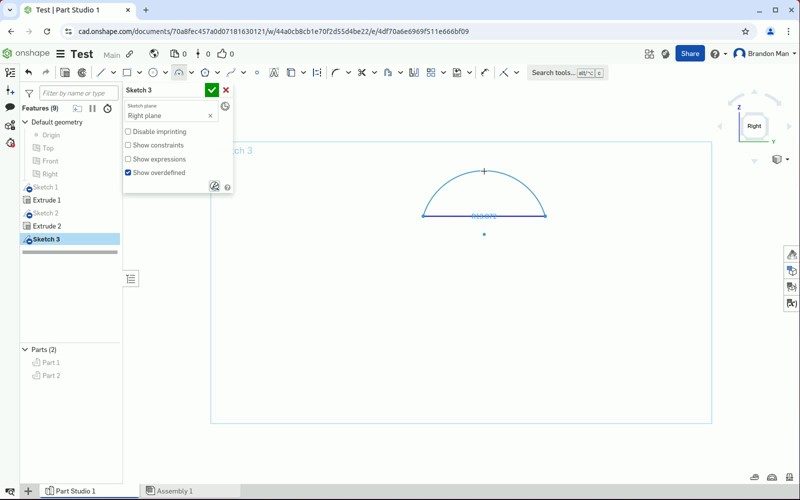
click(484, 170)
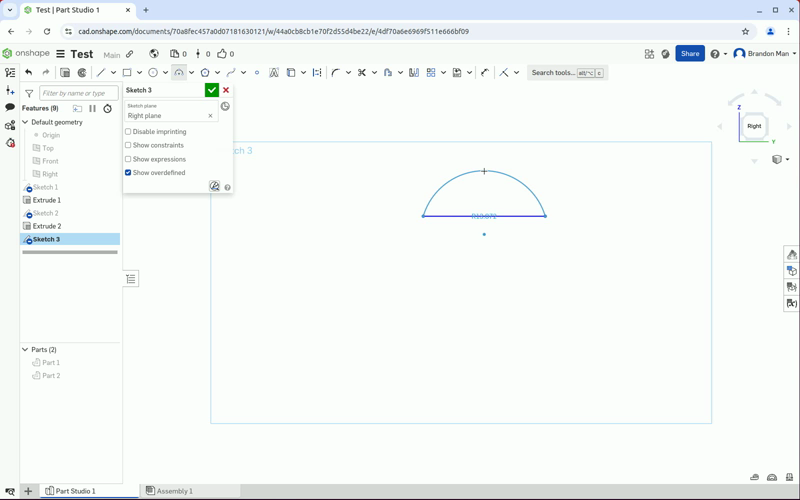
key_up(shift)
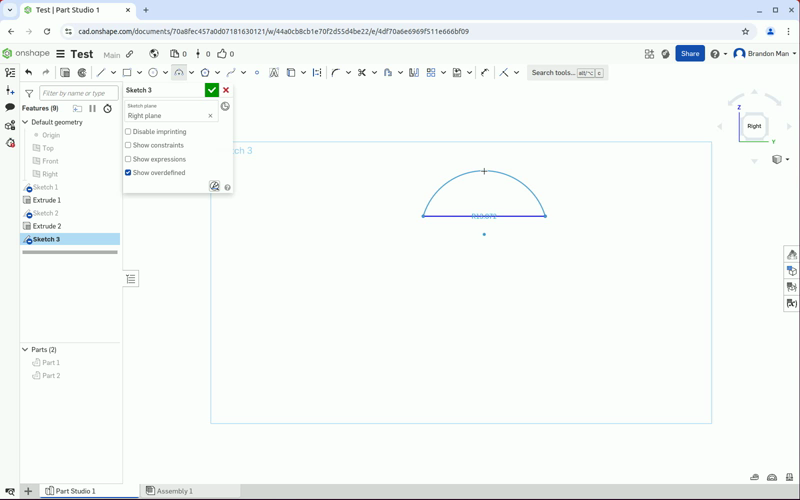
key(esc)
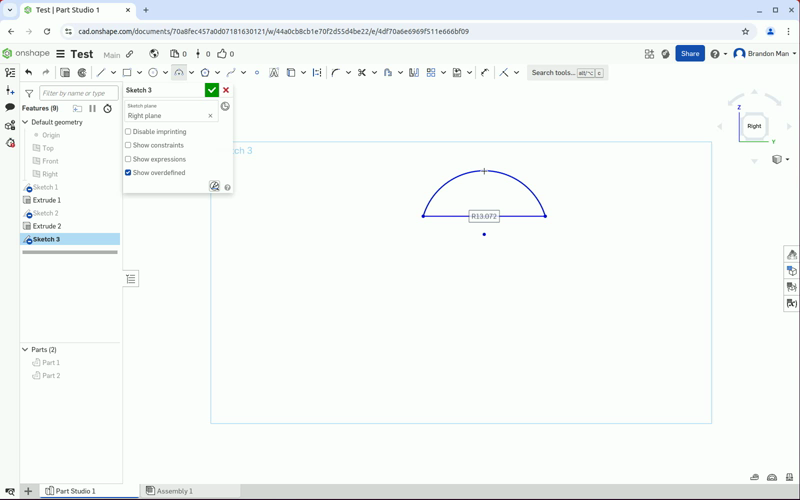
mouse_move(507, 188)
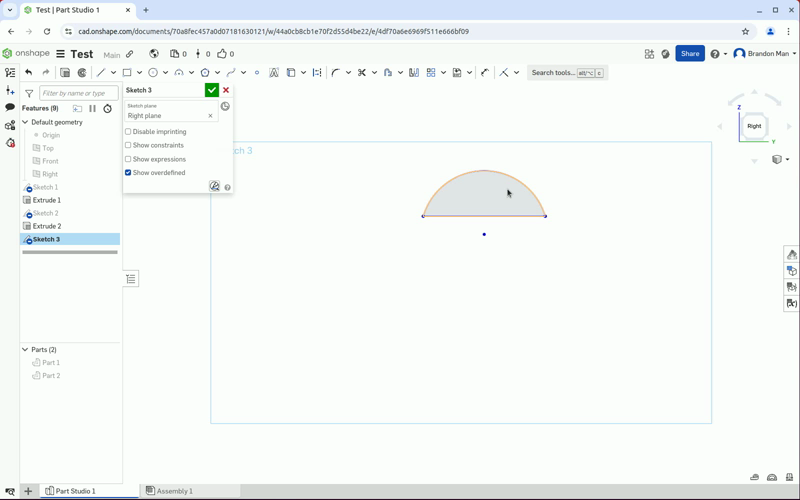
click(507, 188)
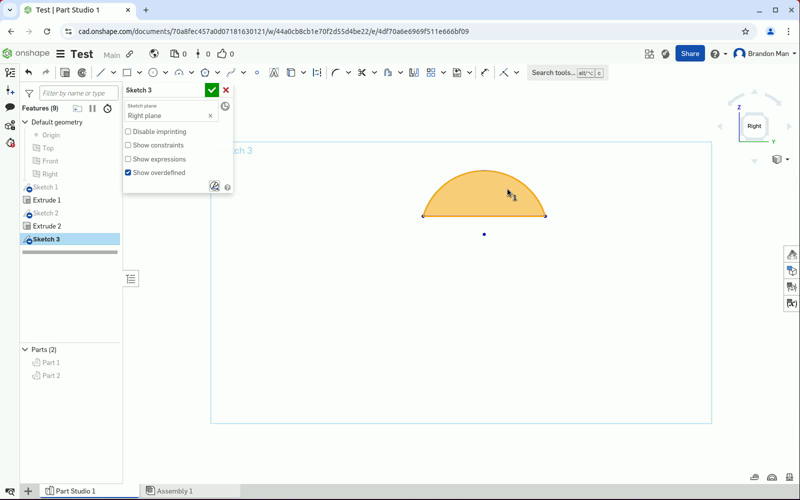
mouse_move(73, 352)
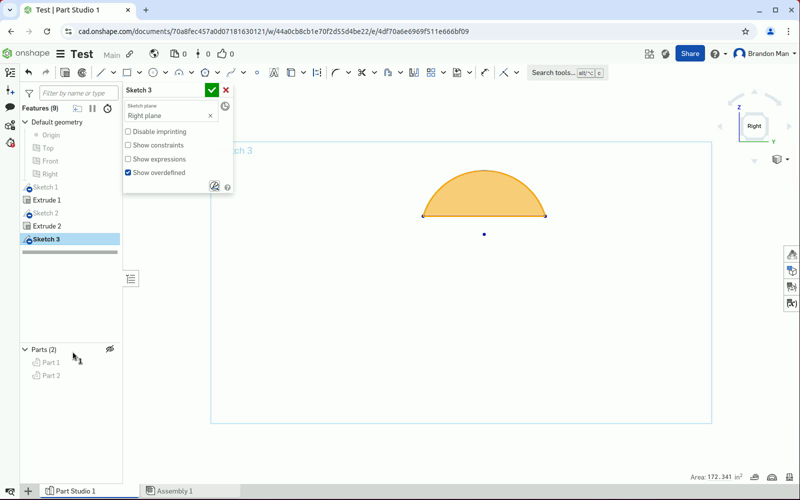
key(shift+y)
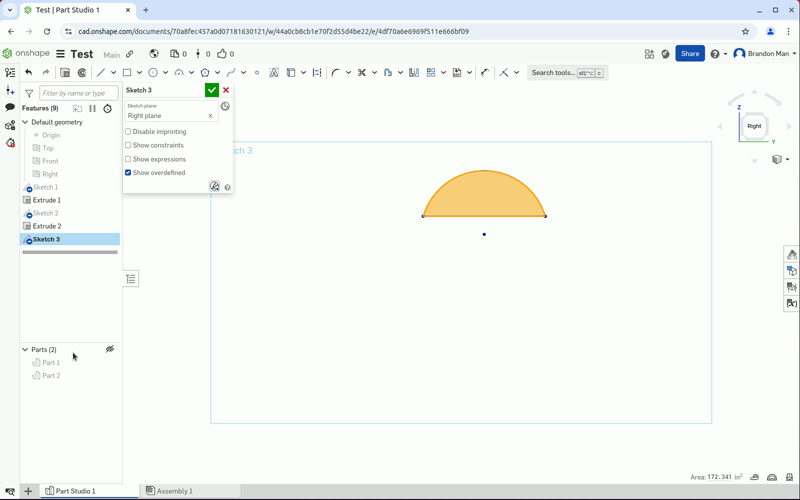
key(shift+e)
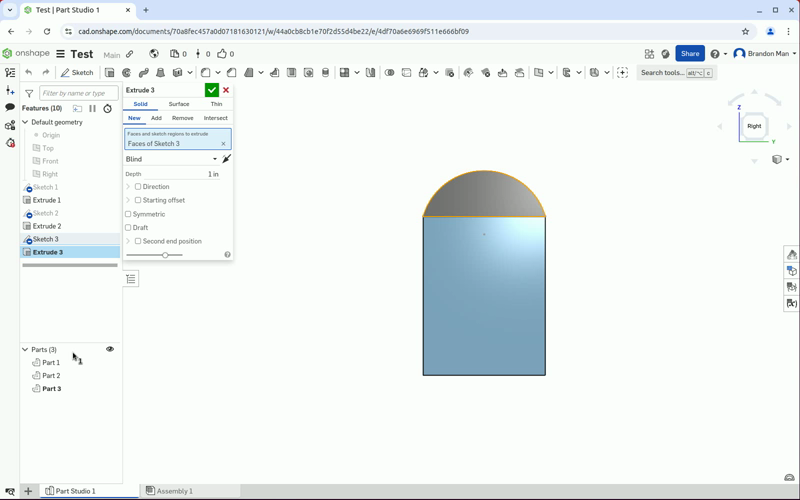
mouse_move(143, 106)
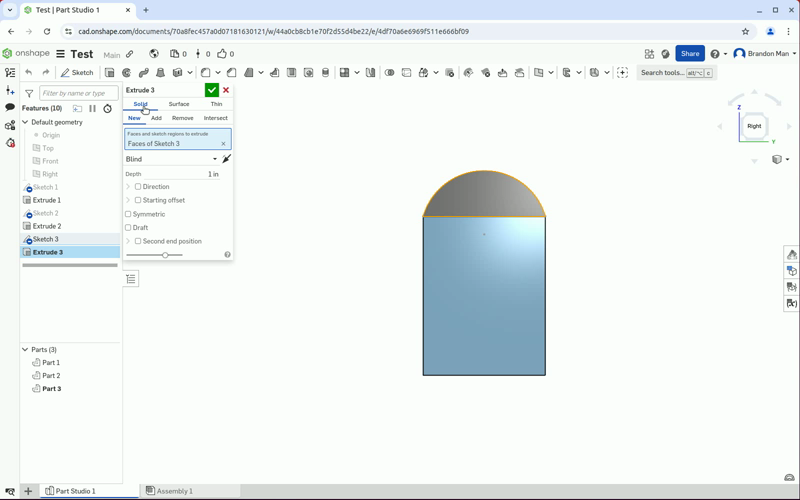
click(143, 106)
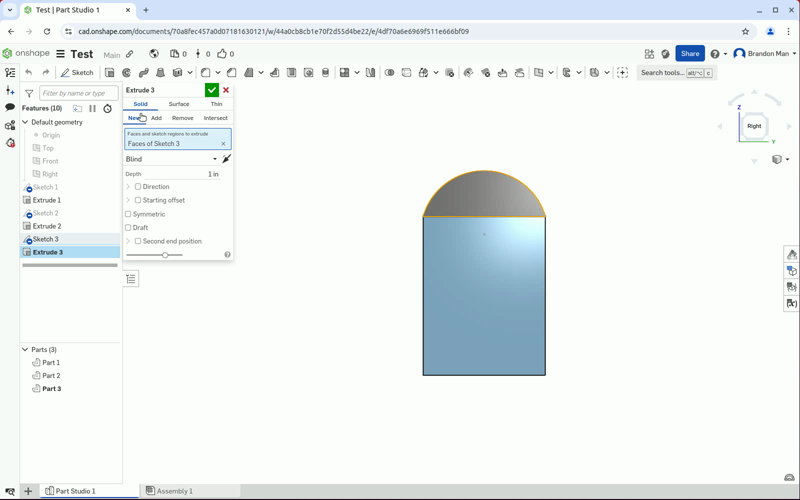
mouse_move(137, 120)
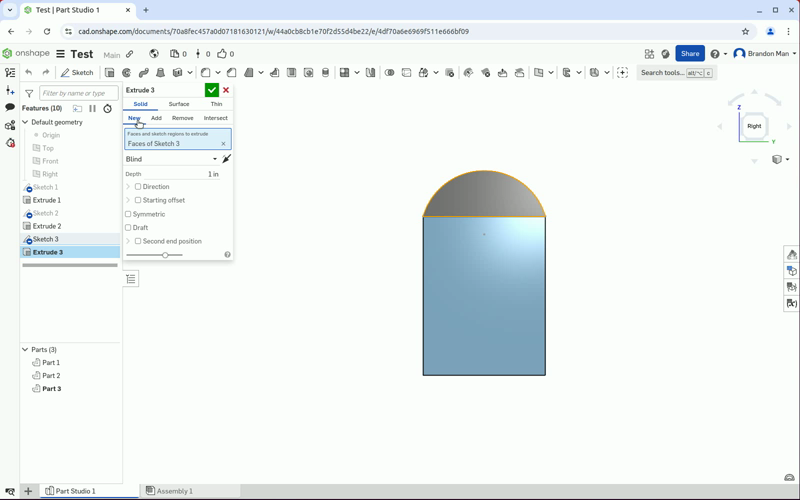
click(137, 120)
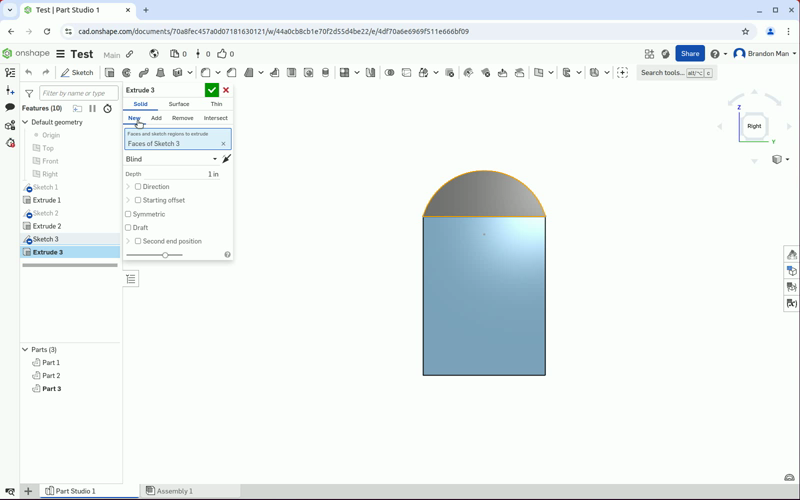
key(tab, 4)
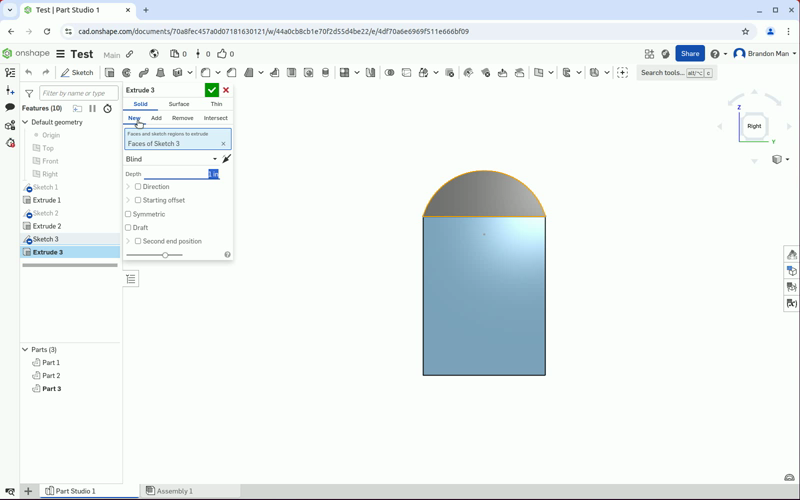
text(10.832)
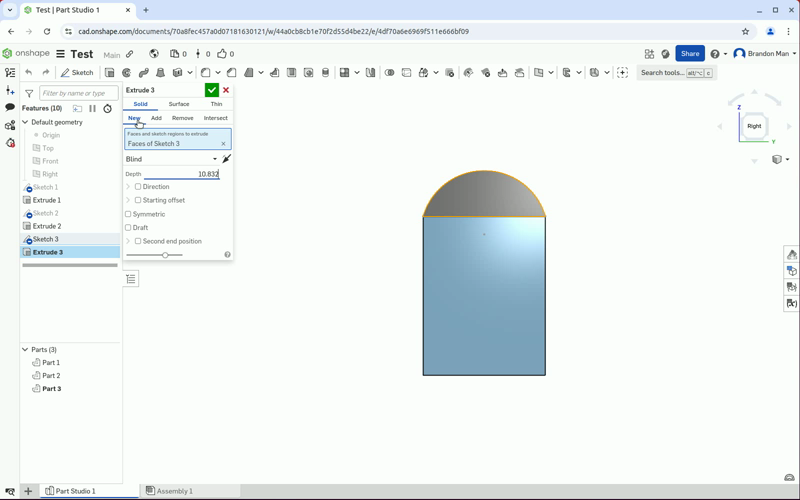
key(enter)
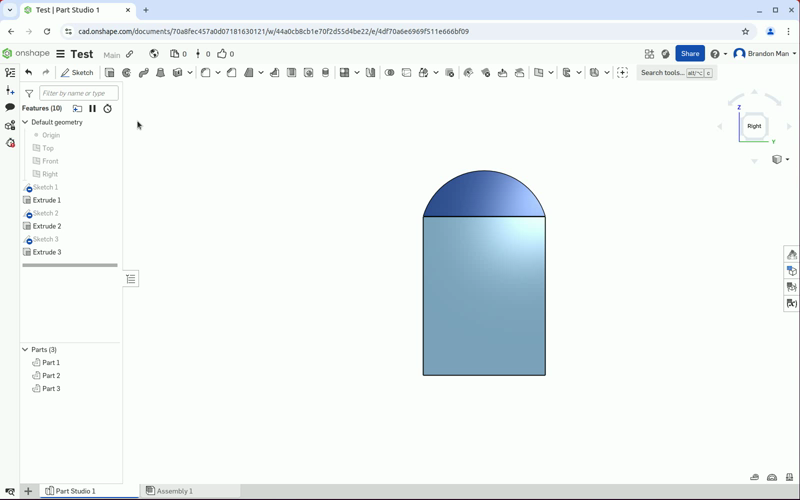
key(shift+h)
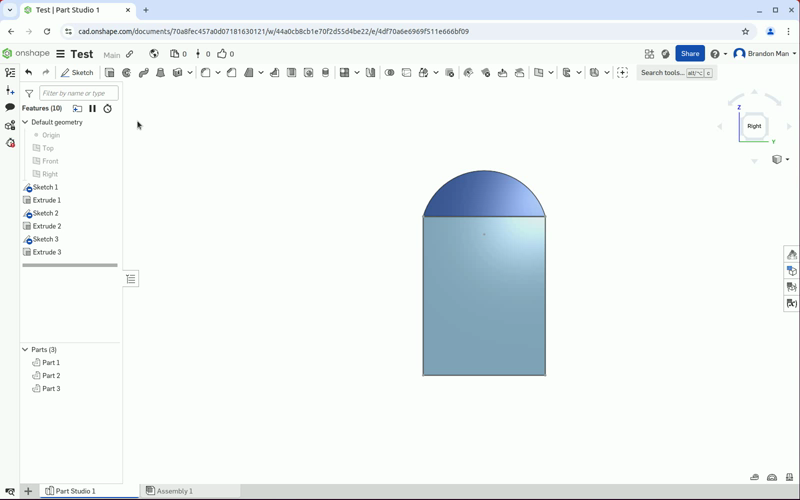
key(shift+h)
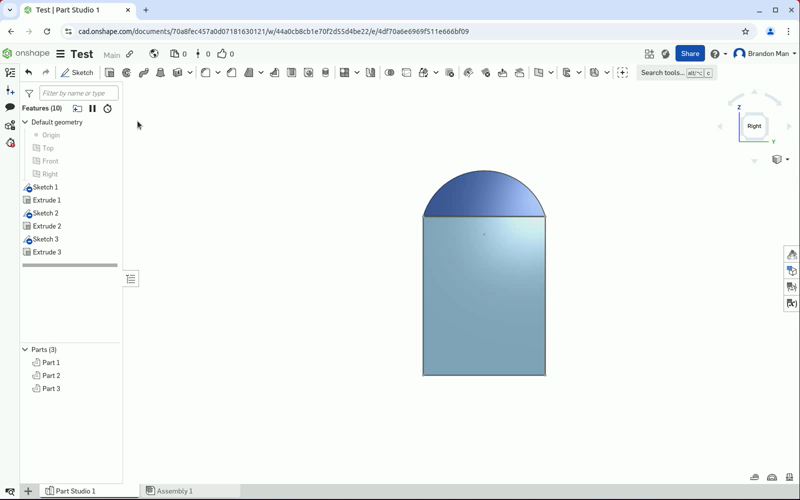
key(shift+7)
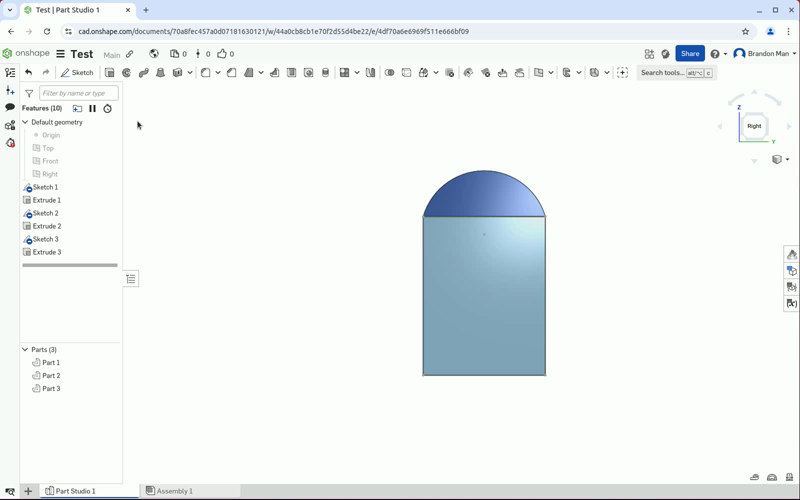
key(right, 2)
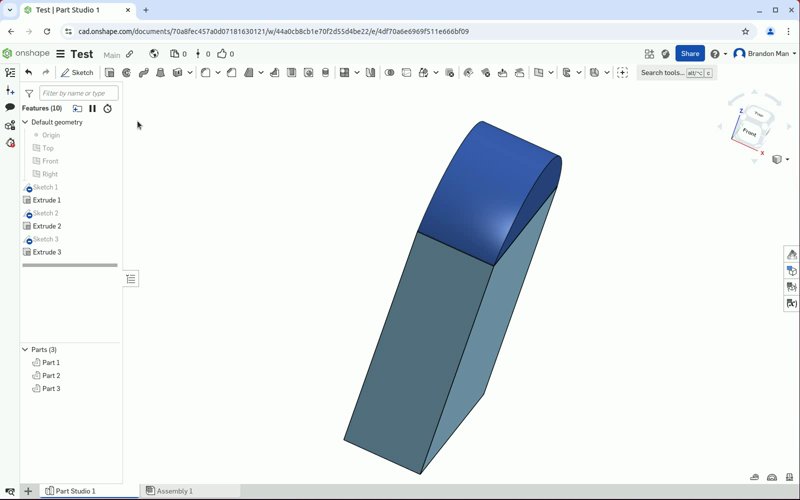
key(down, 2)
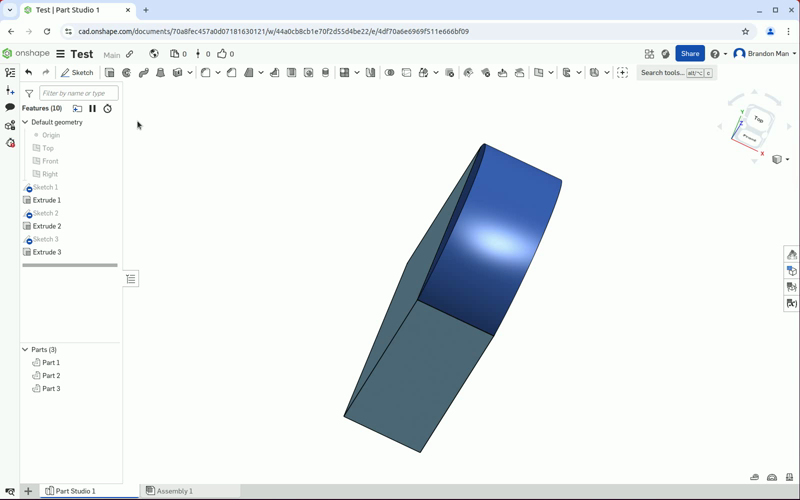
key(up, 2)
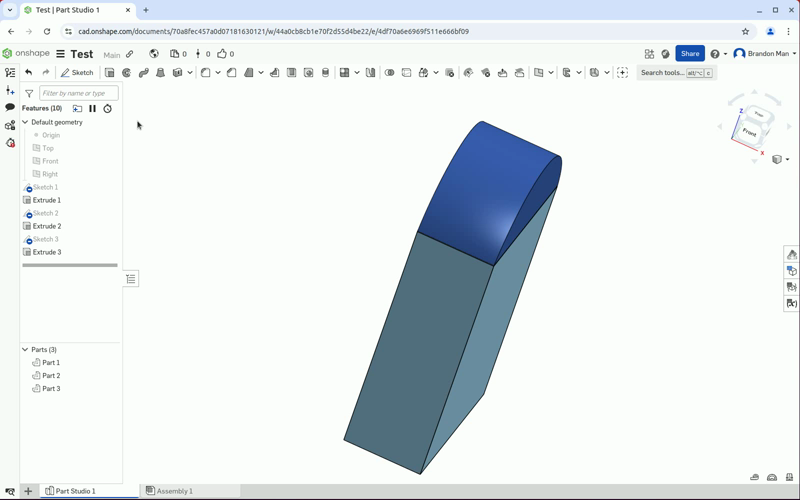
key(left, 2)
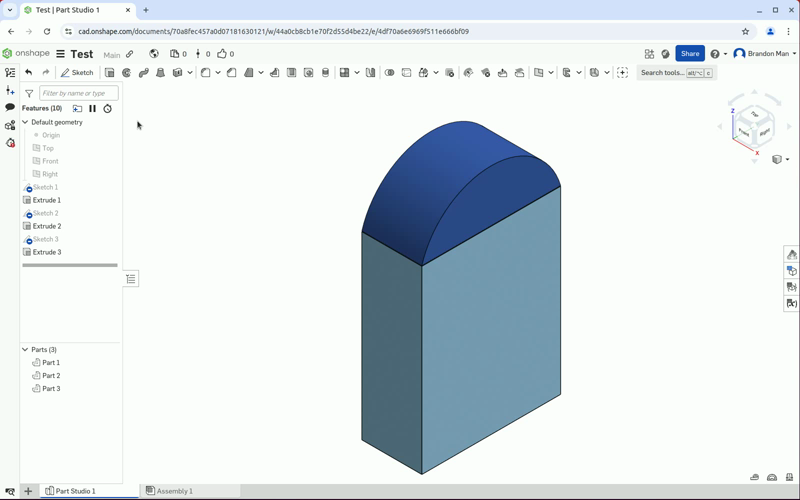
mouse_move(73, 189)
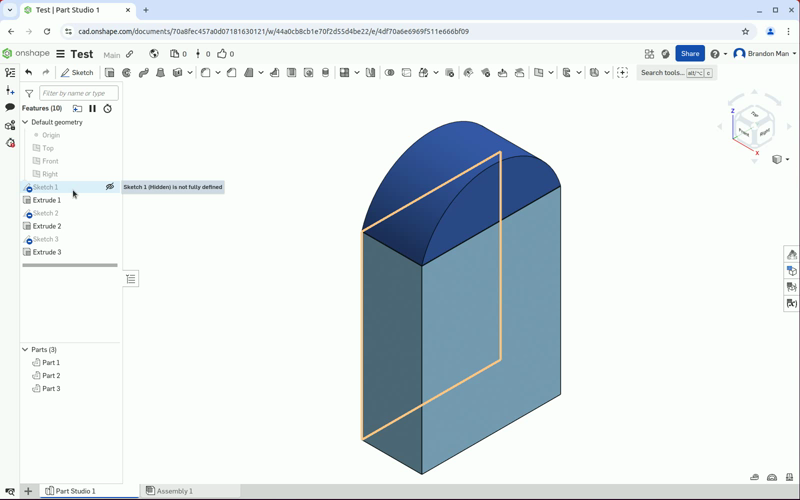
click(73, 189)